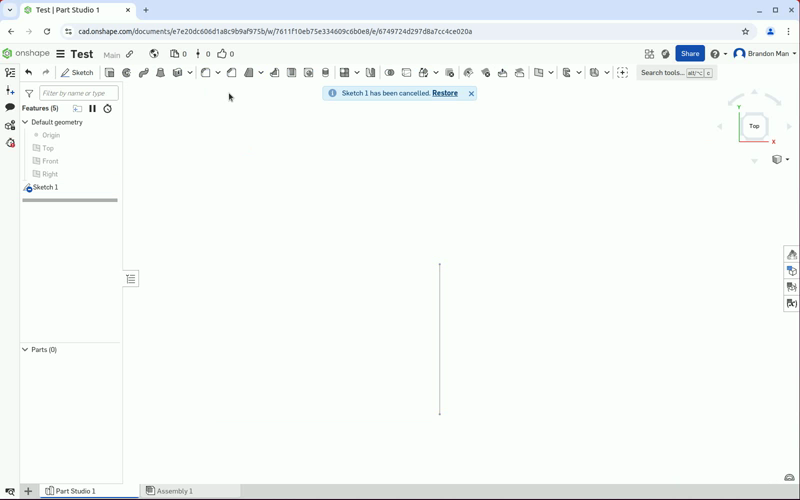
key(shift+h)
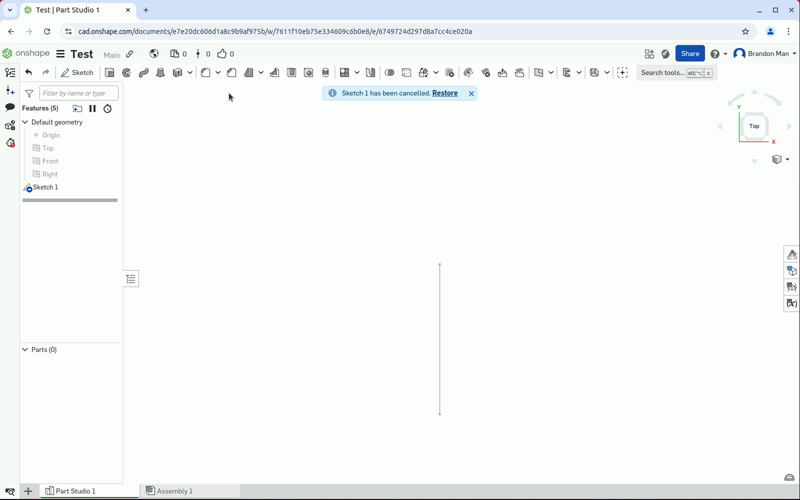
key(shift+s)
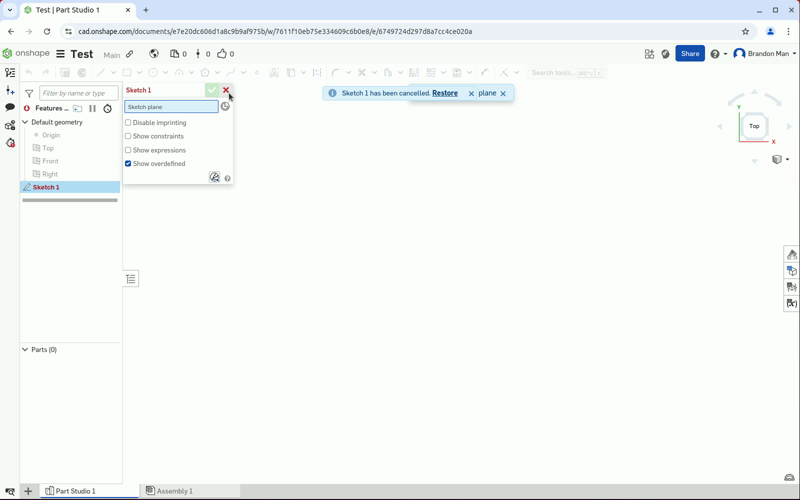
mouse_move(73, 150)
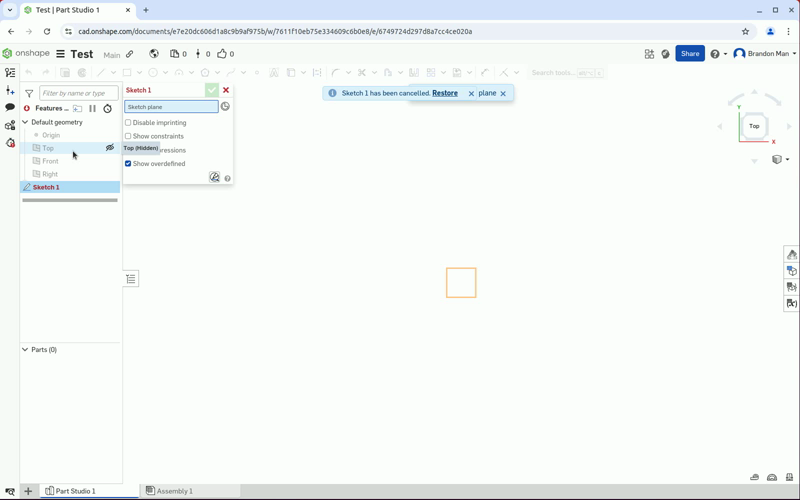
click(73, 150)
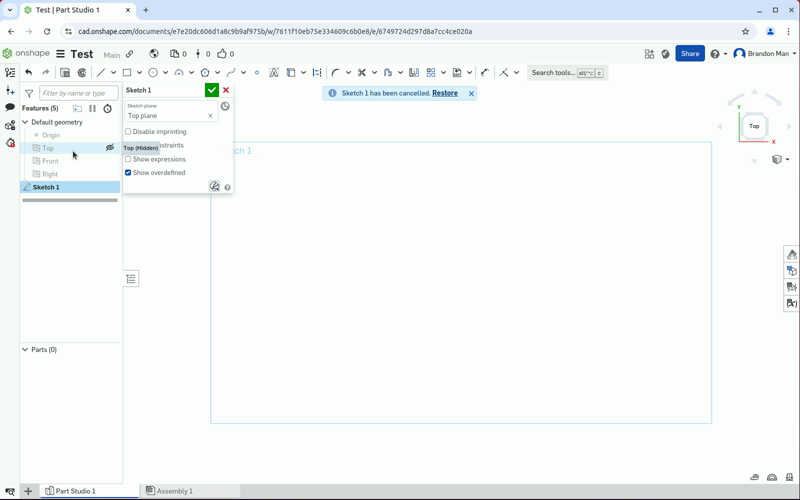
mouse_move(73, 352)
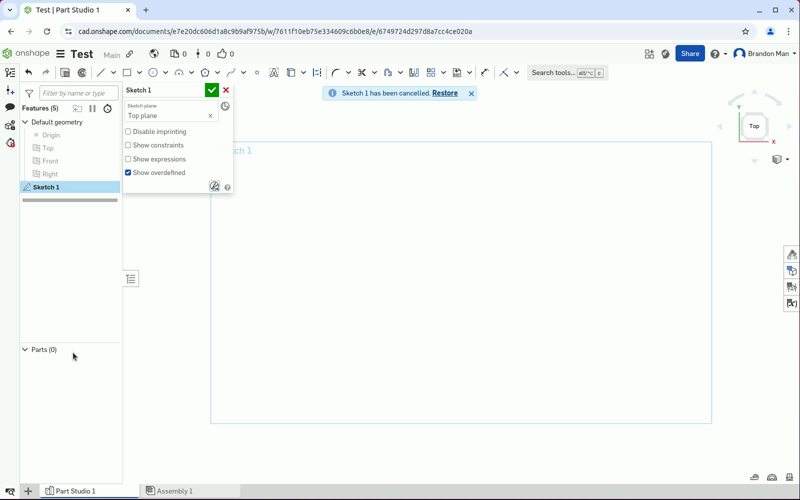
key(y)
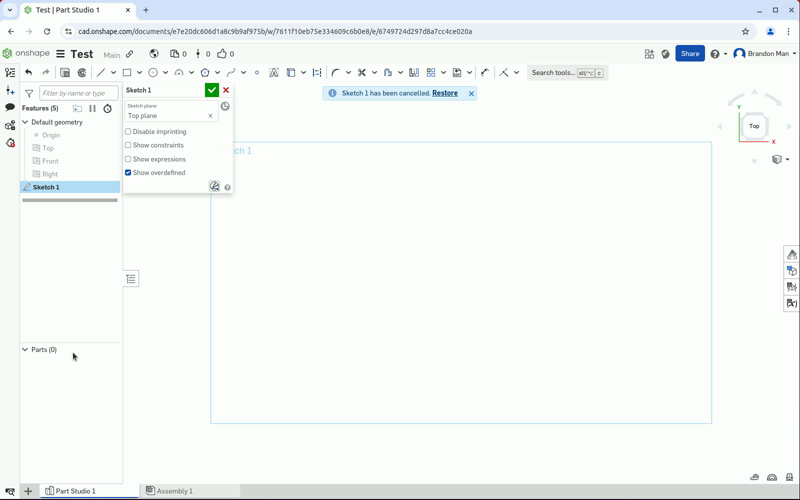
key(l)
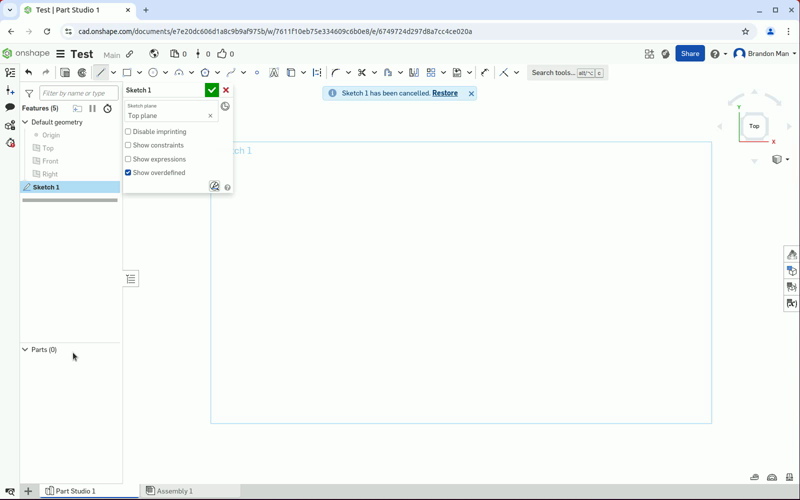
key_down(shift)
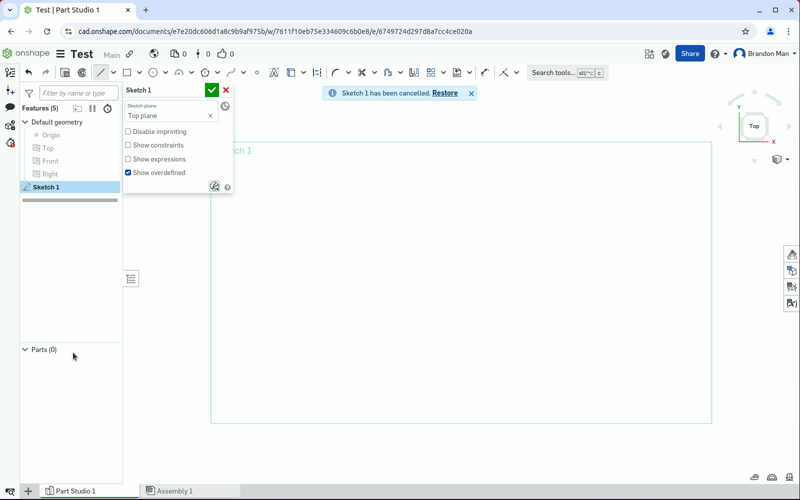
mouse_move(460, 395)
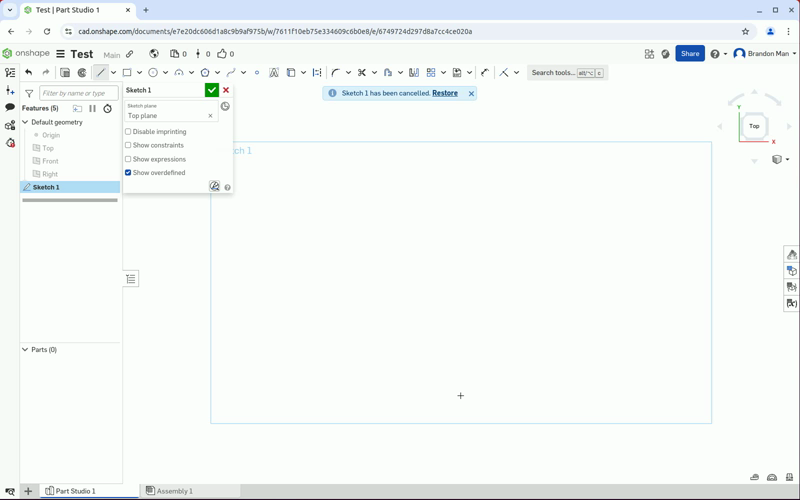
click(460, 395)
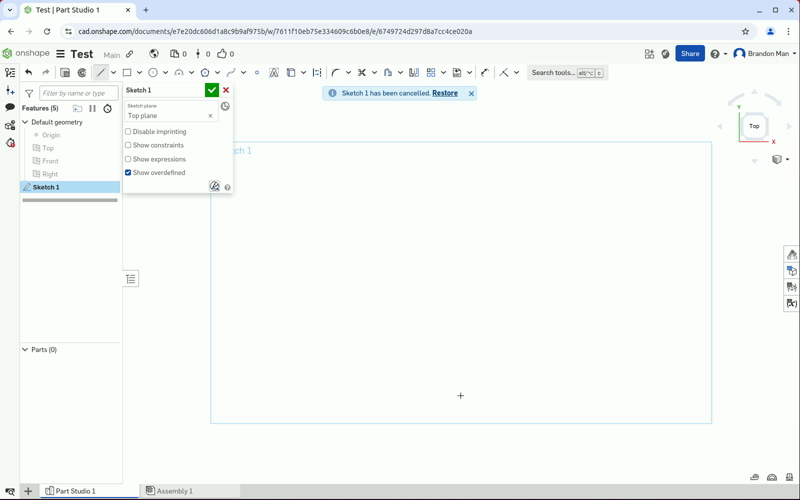
key_up(shift)
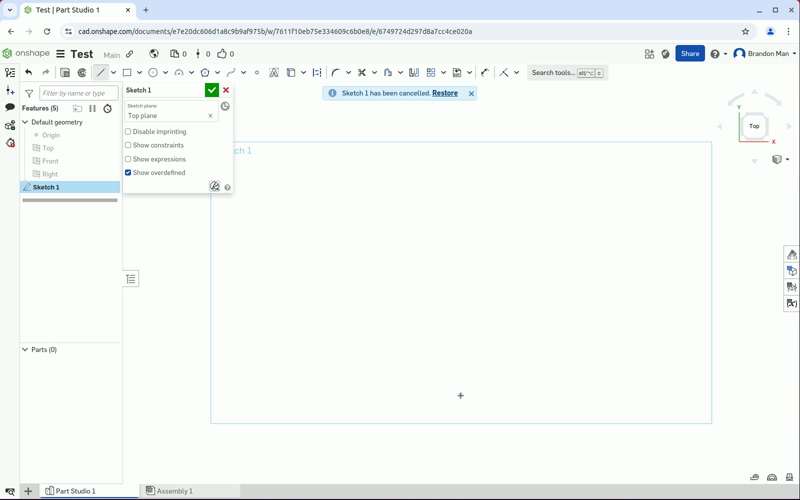
key_down(shift)
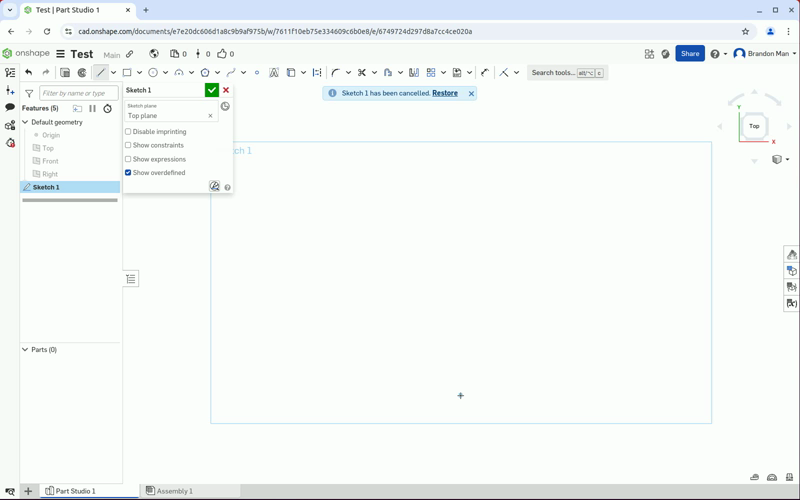
mouse_move(573, 395)
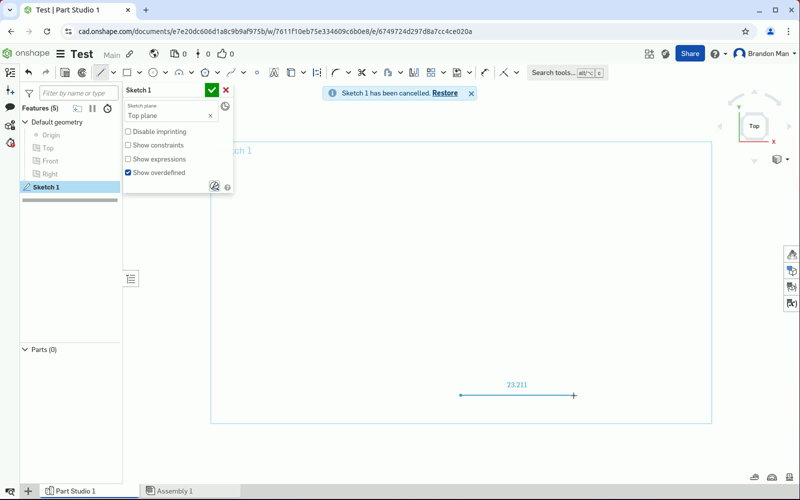
click(573, 395)
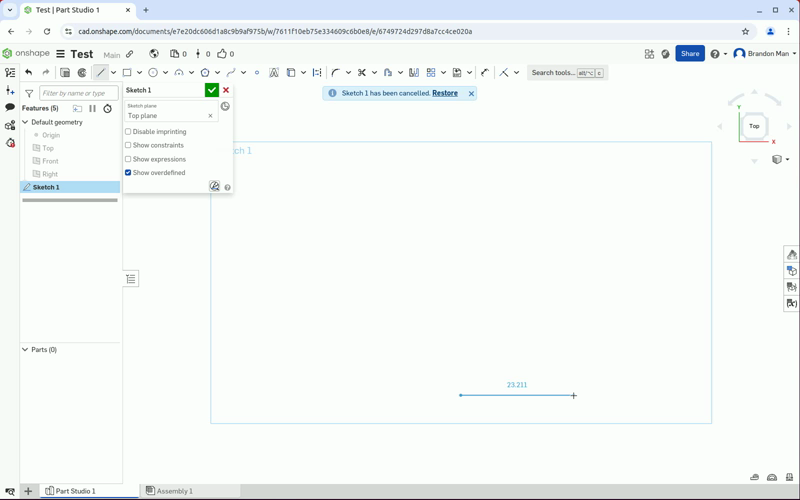
key_up(shift)
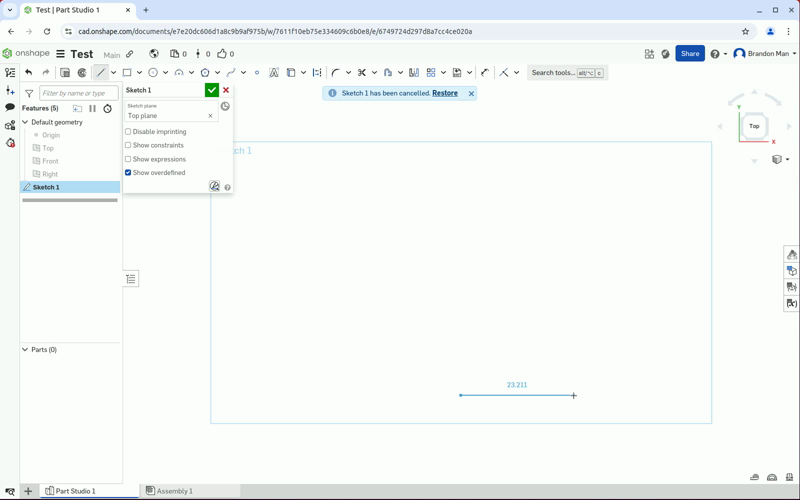
key_down(shift)
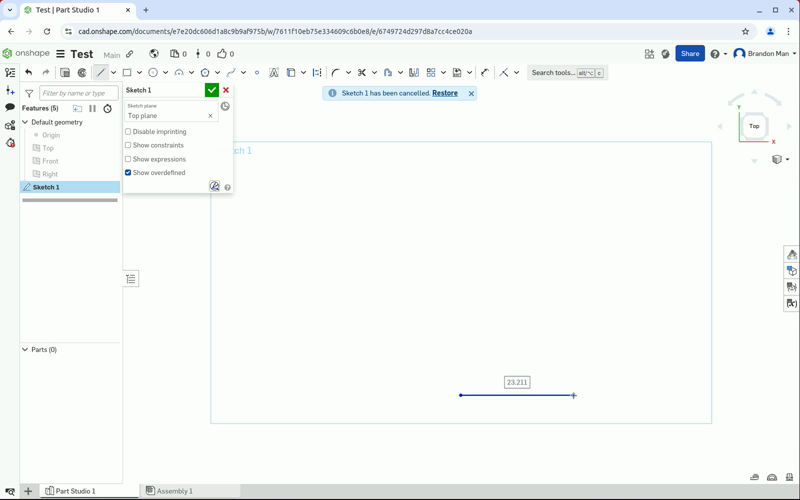
mouse_move(573, 282)
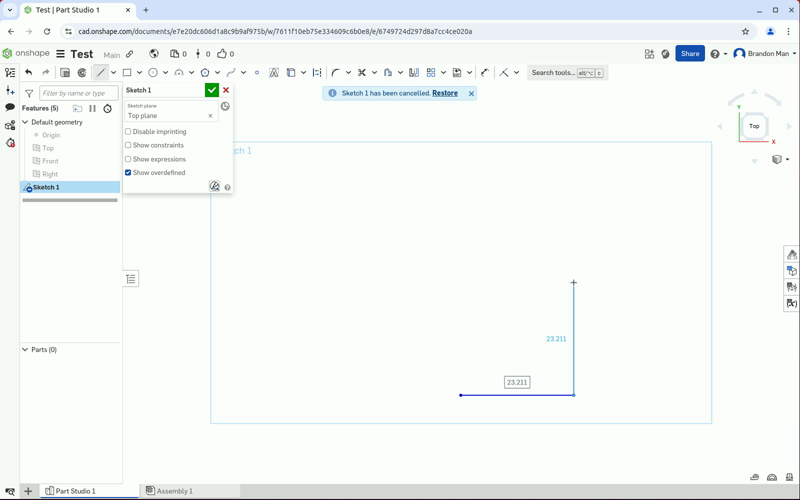
click(573, 282)
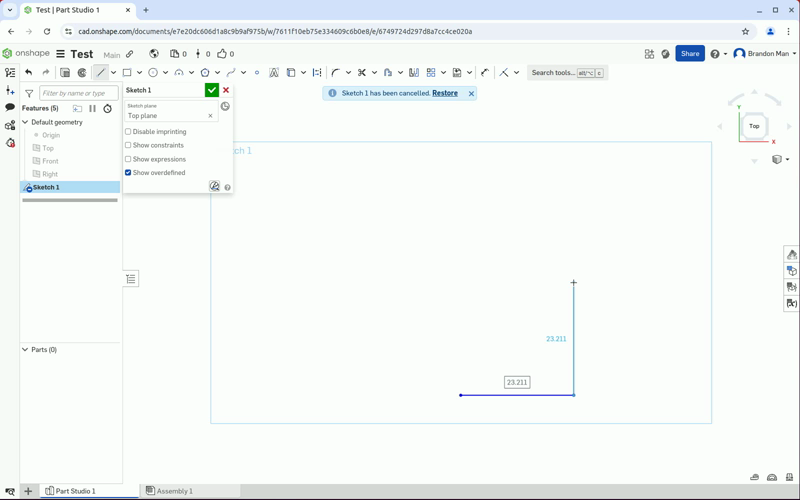
key_up(shift)
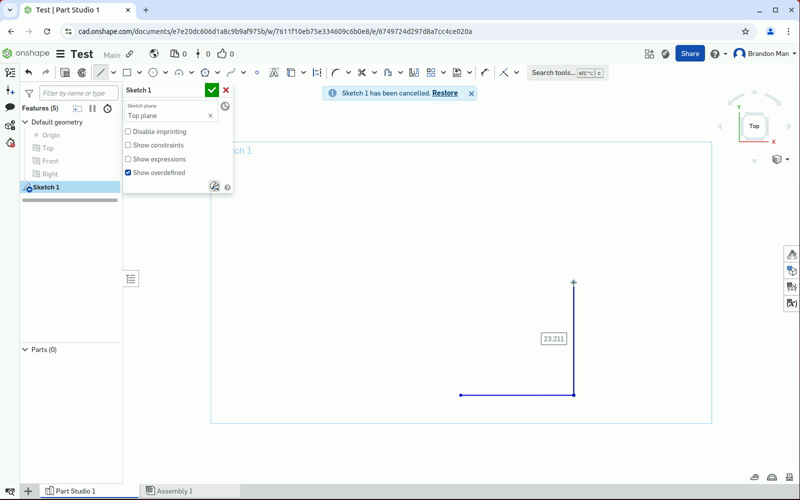
key(esc)
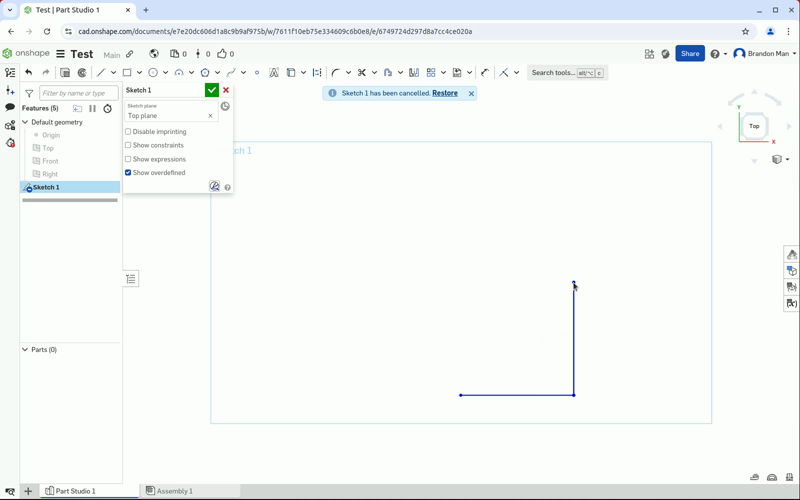
key(a)
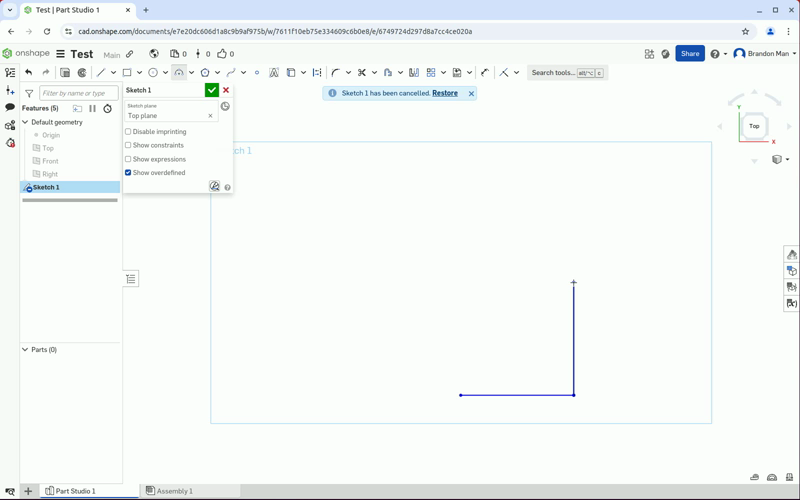
mouse_move(573, 282)
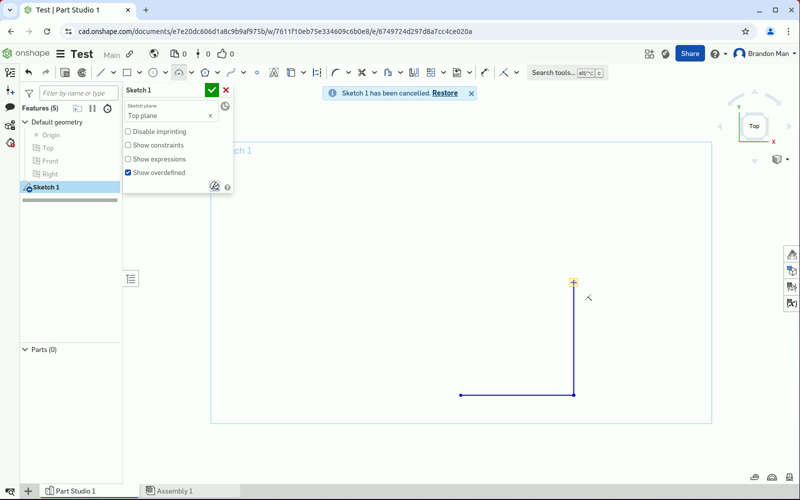
click(573, 282)
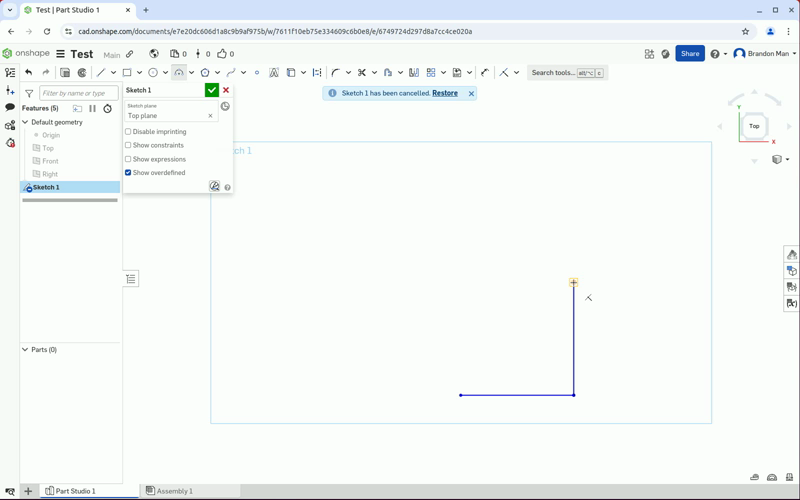
mouse_move(460, 395)
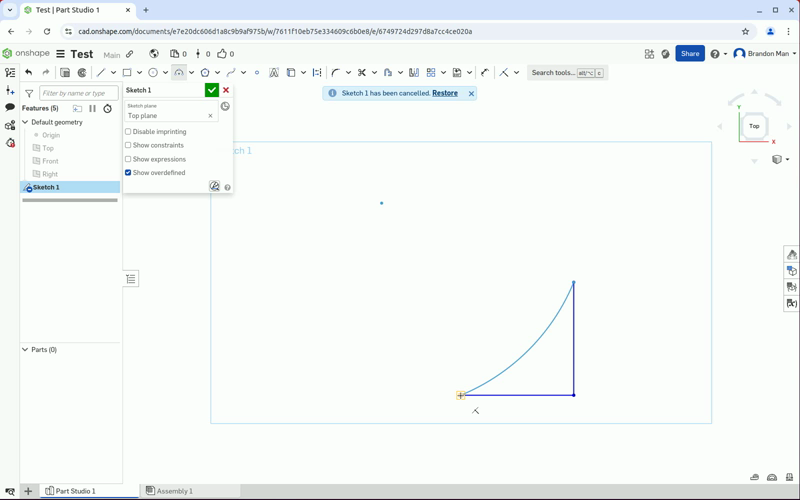
click(460, 395)
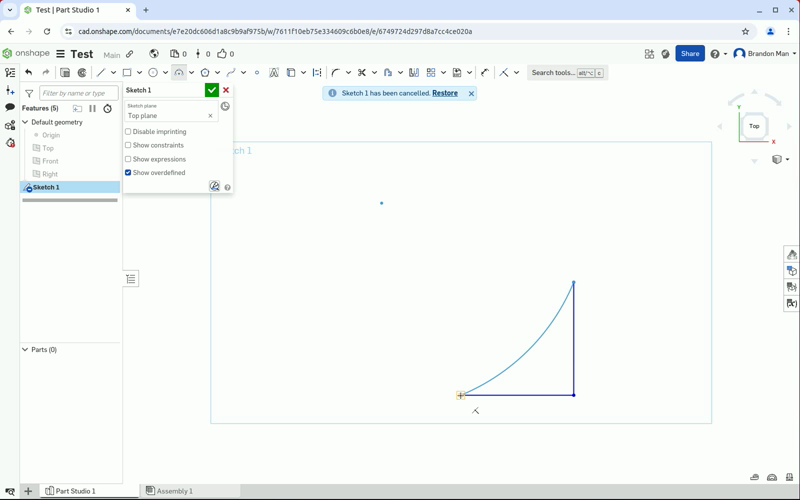
key_down(shift)
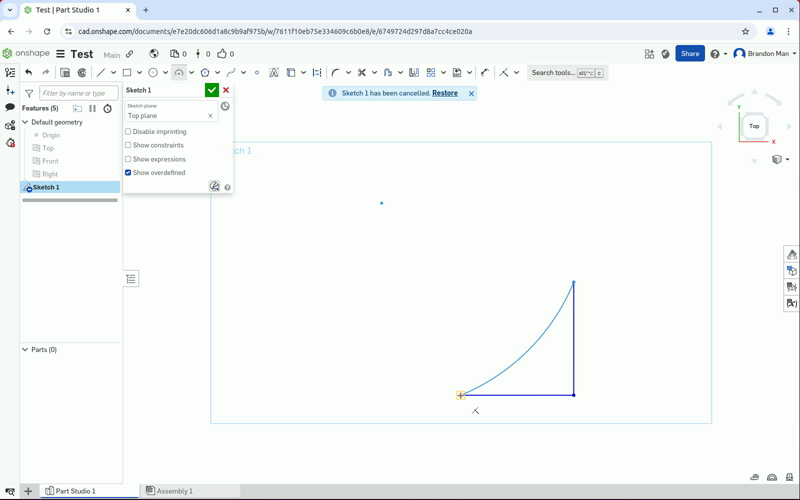
mouse_move(380, 202)
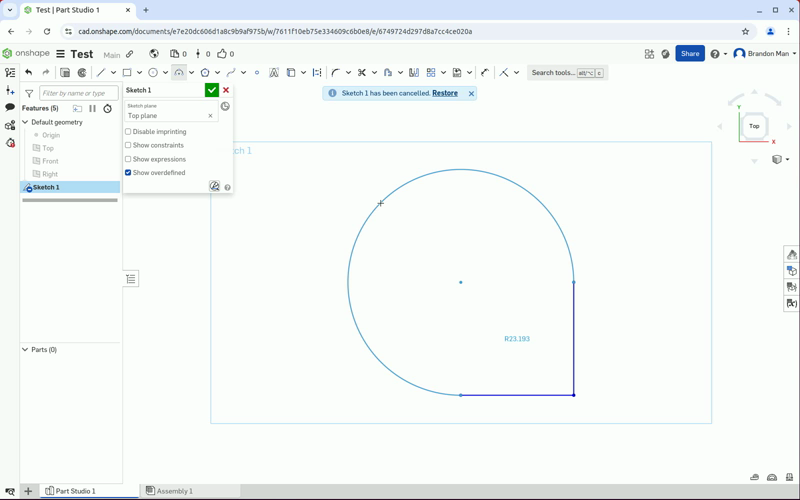
click(380, 202)
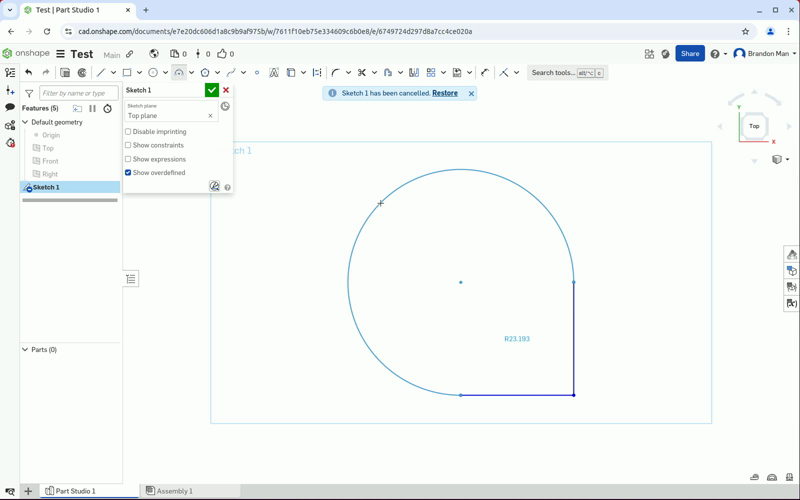
key_up(shift)
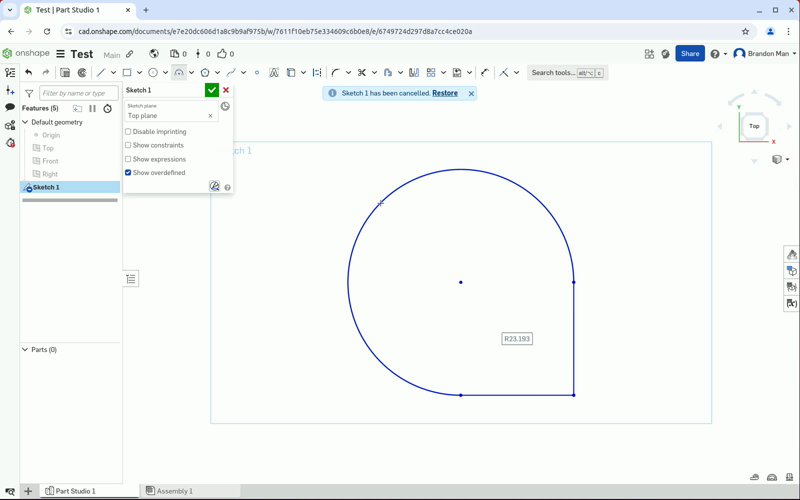
key(esc)
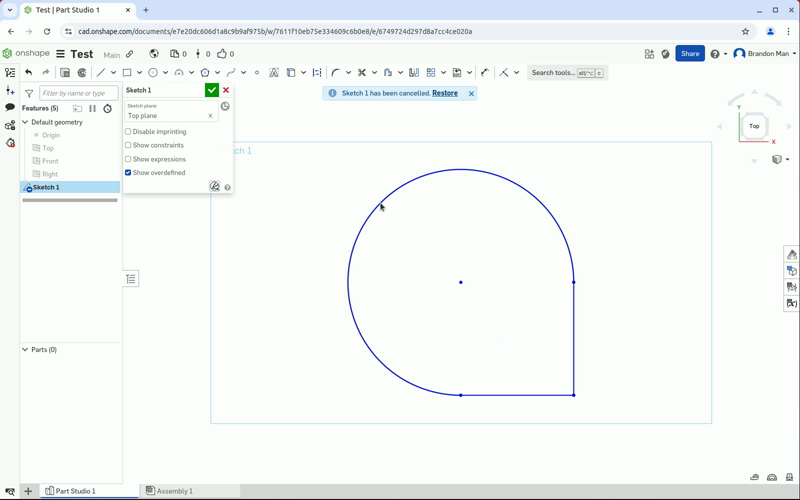
mouse_move(456, 255)
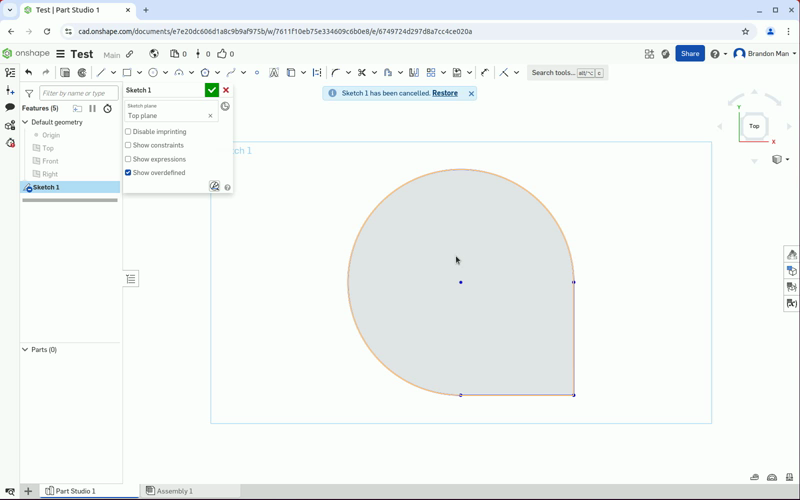
click(456, 255)
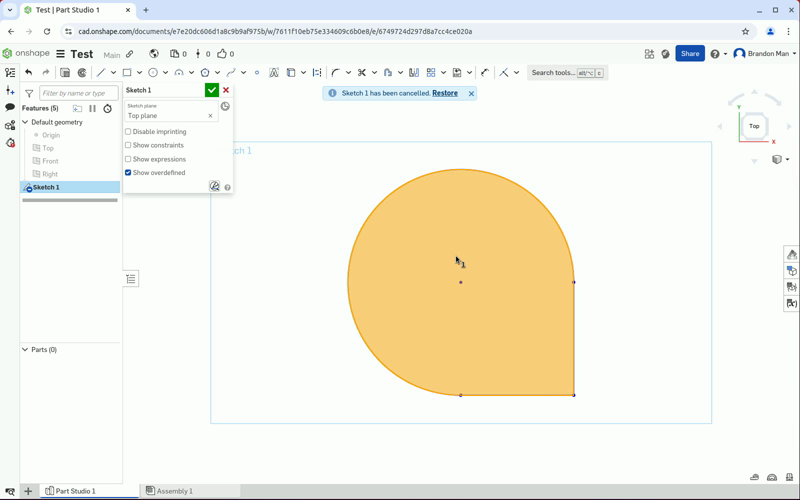
mouse_move(73, 352)
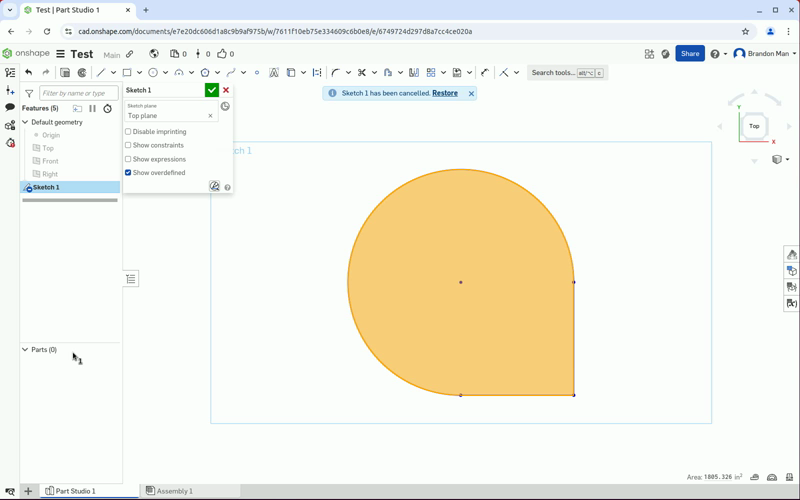
key(shift+y)
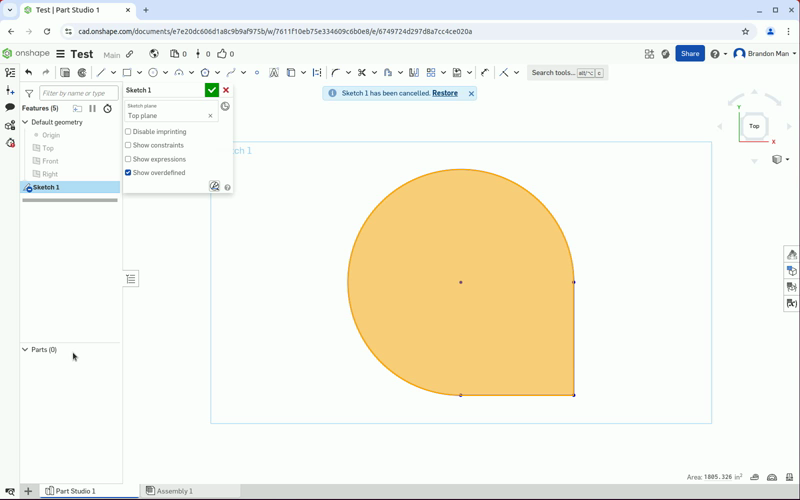
key(shift+e)
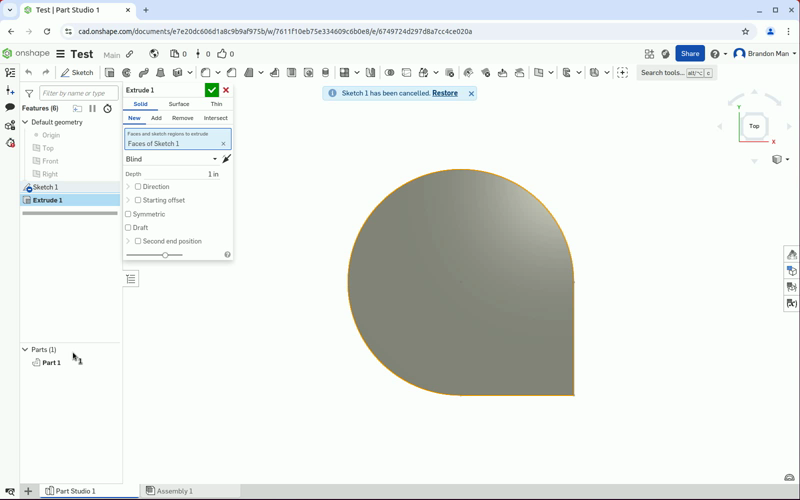
mouse_move(143, 106)
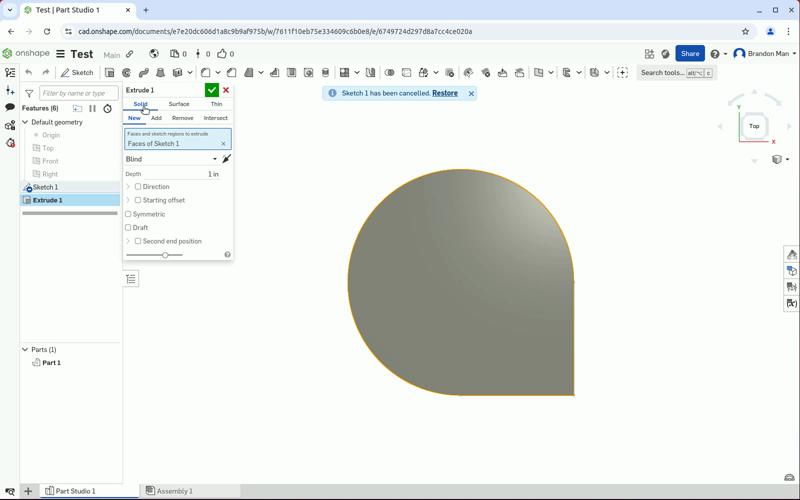
click(143, 106)
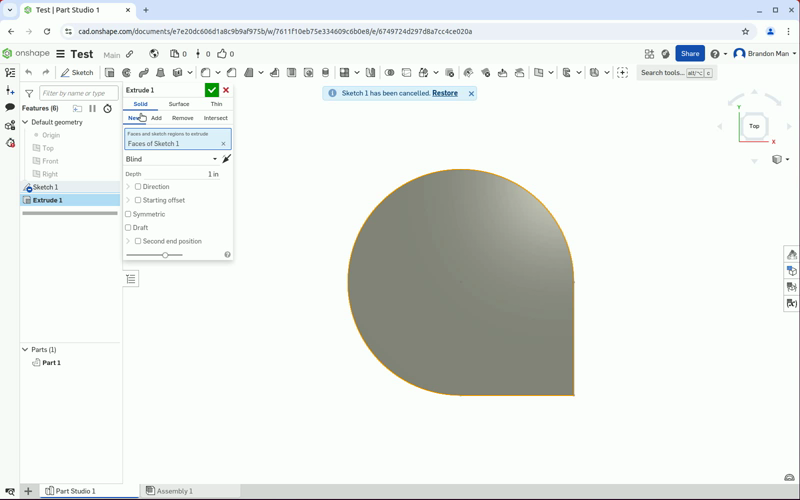
mouse_move(137, 120)
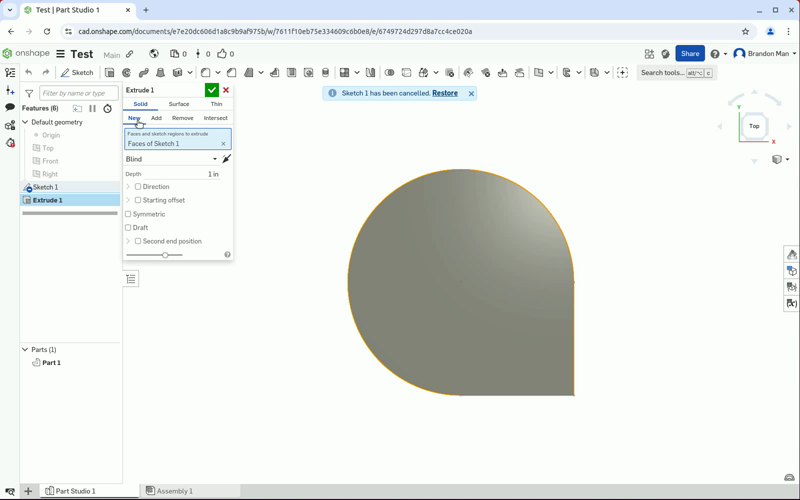
click(137, 120)
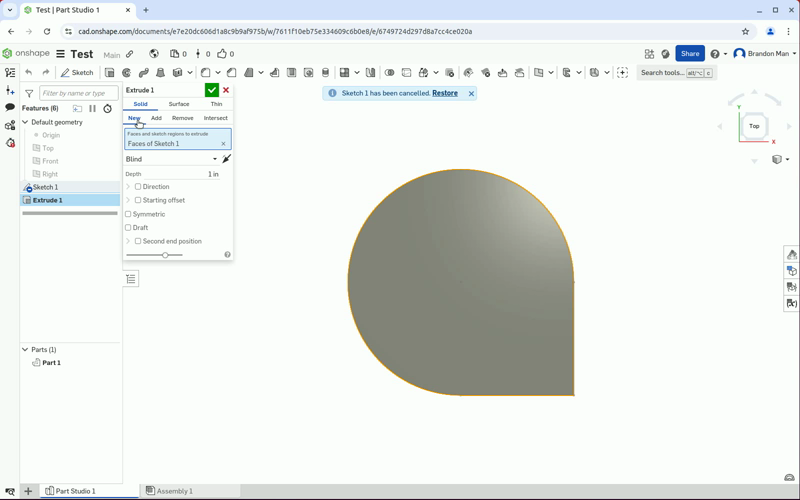
key(tab, 4)
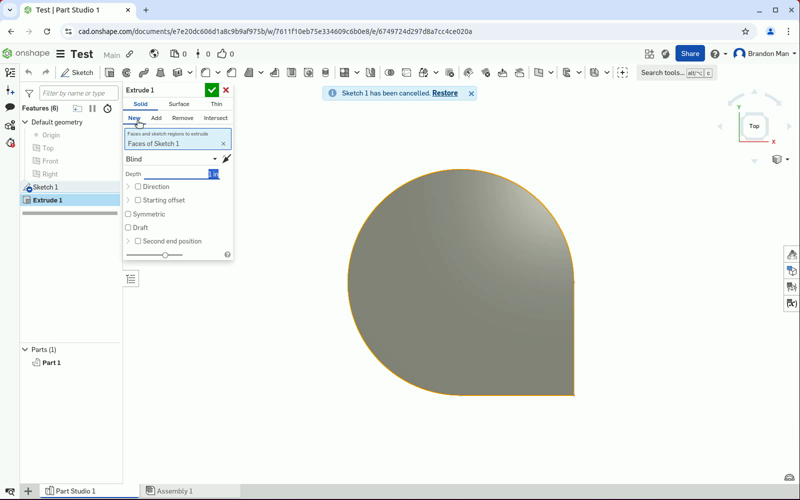
text(1.204)
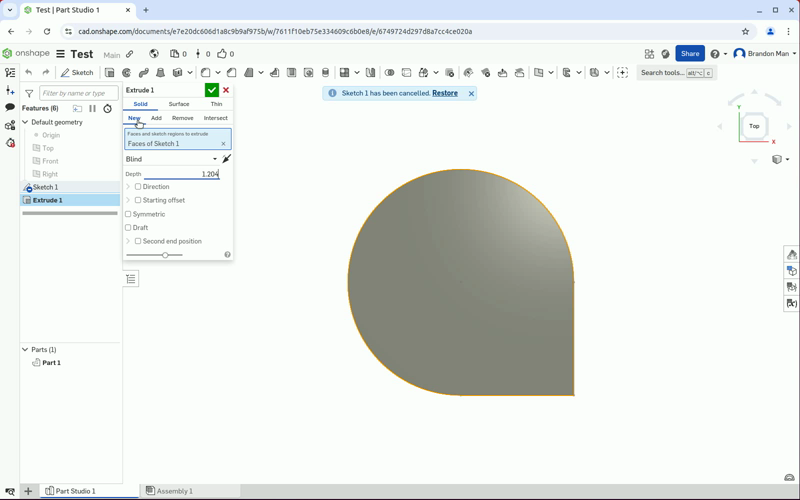
key(enter)
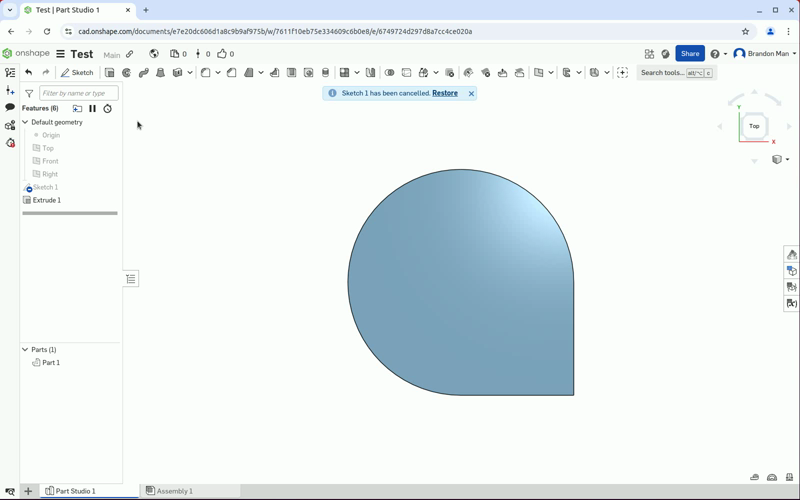
key(shift+h)
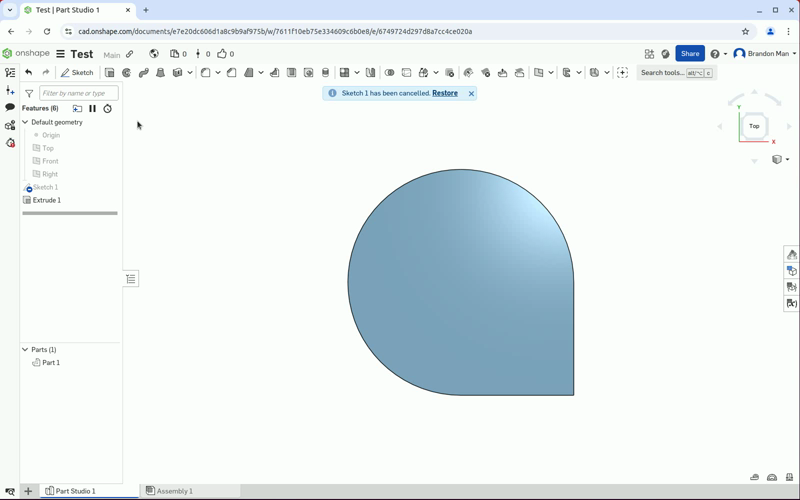
key(shift+h)
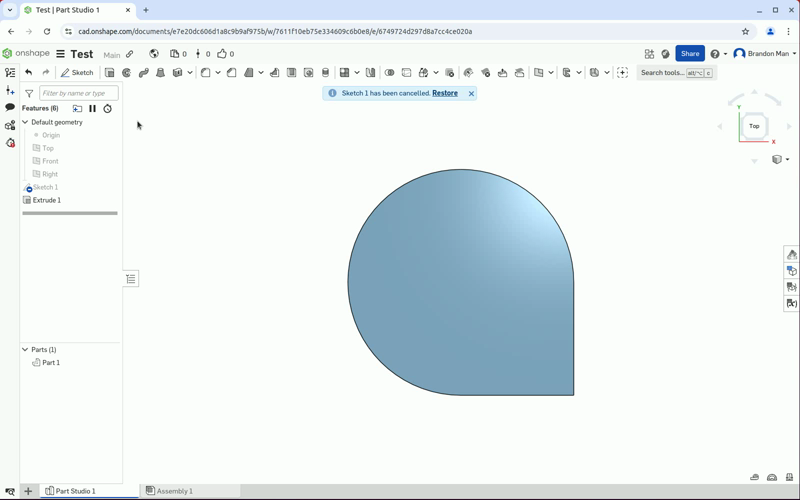
mouse_move(73, 189)
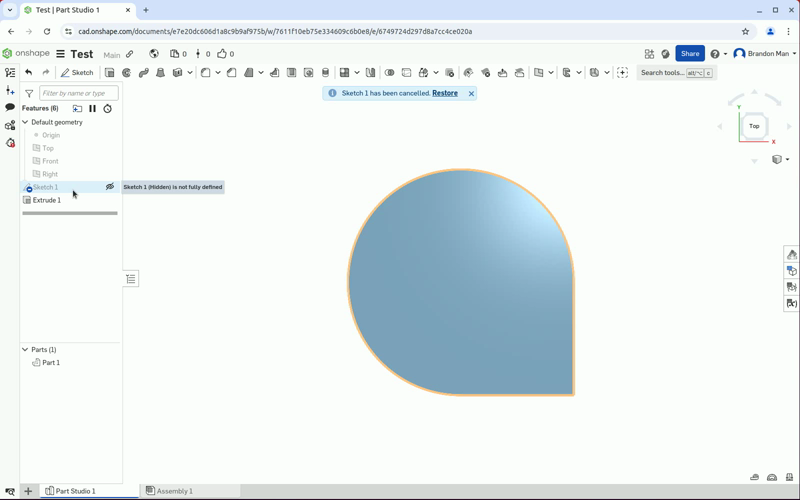
click(73, 189)
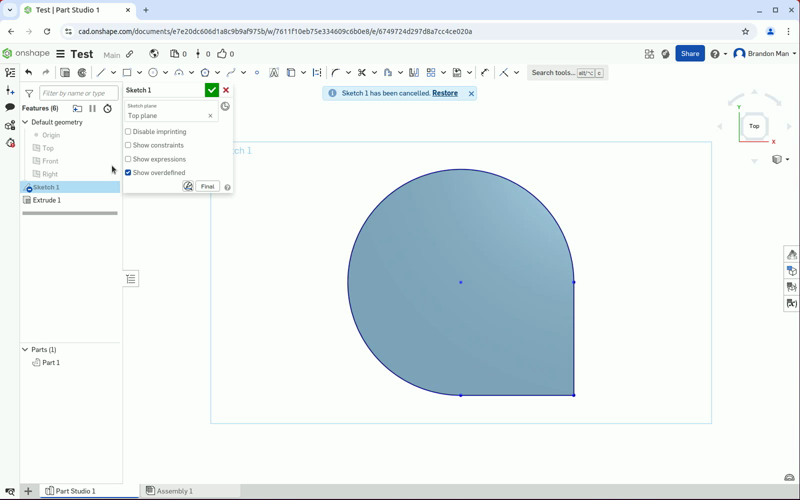
mouse_move(229, 92)
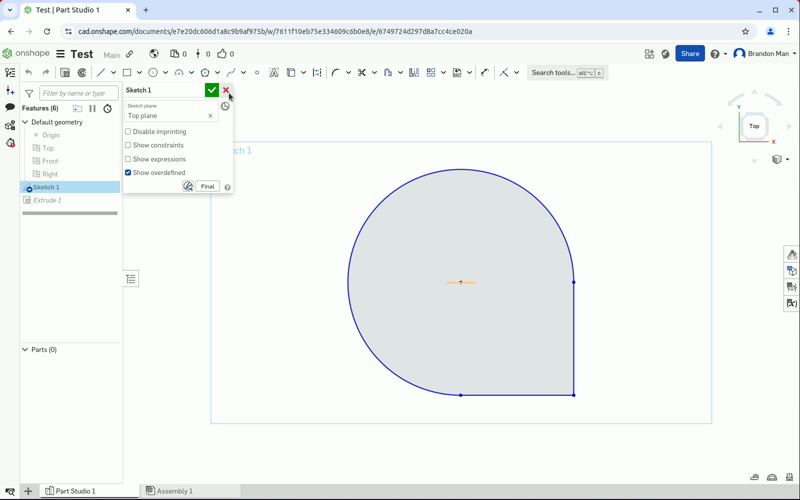
click(229, 92)
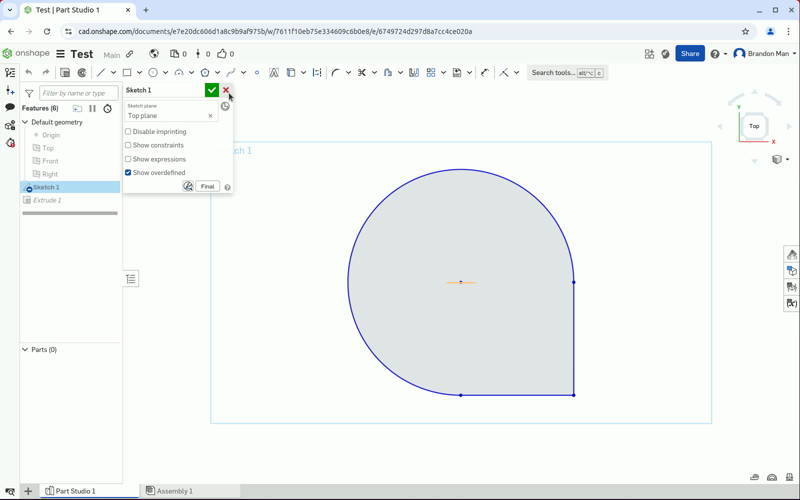
key(shift+s)
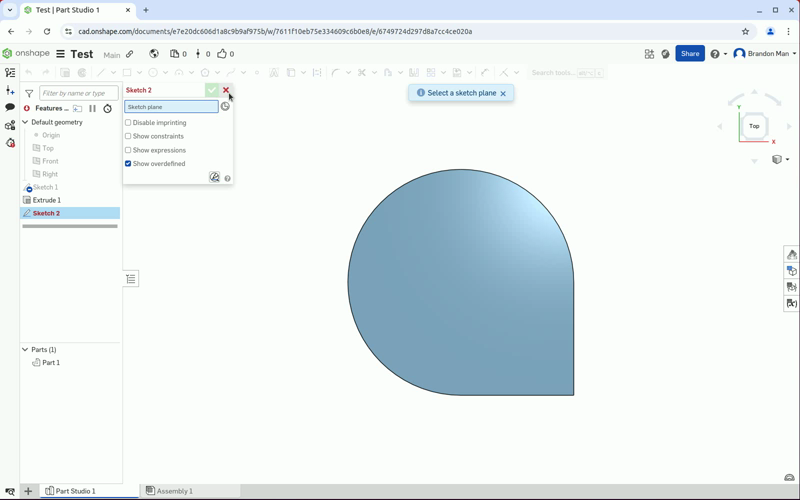
mouse_move(73, 150)
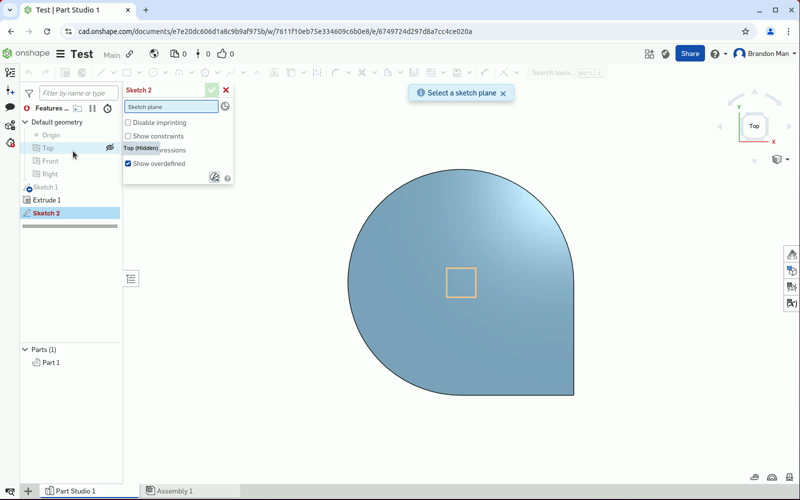
click(73, 150)
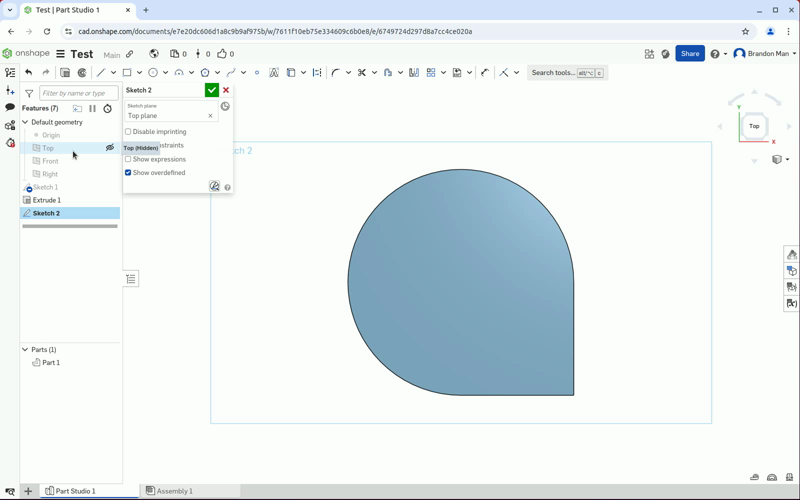
mouse_move(73, 352)
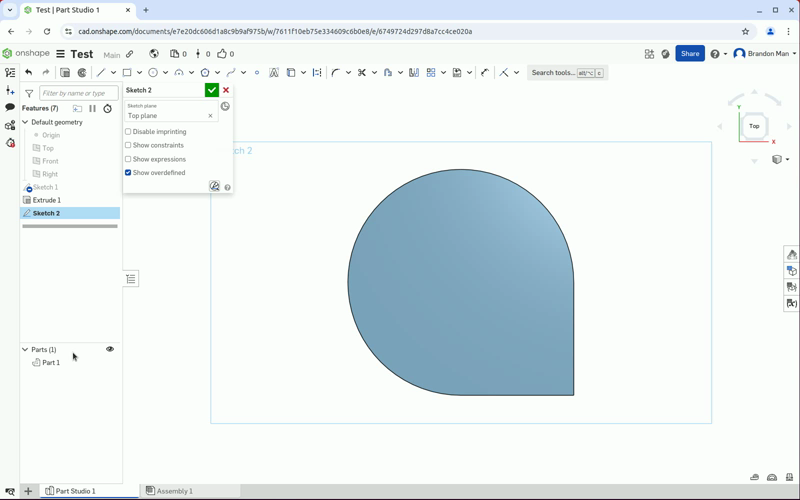
key(y)
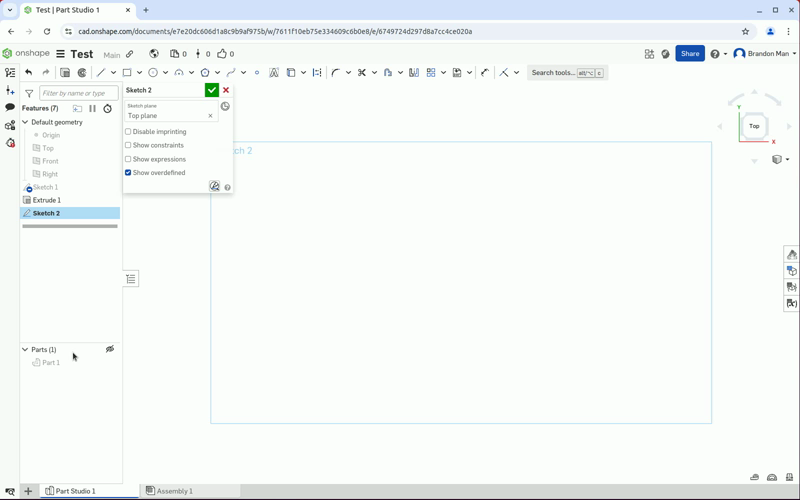
key(l)
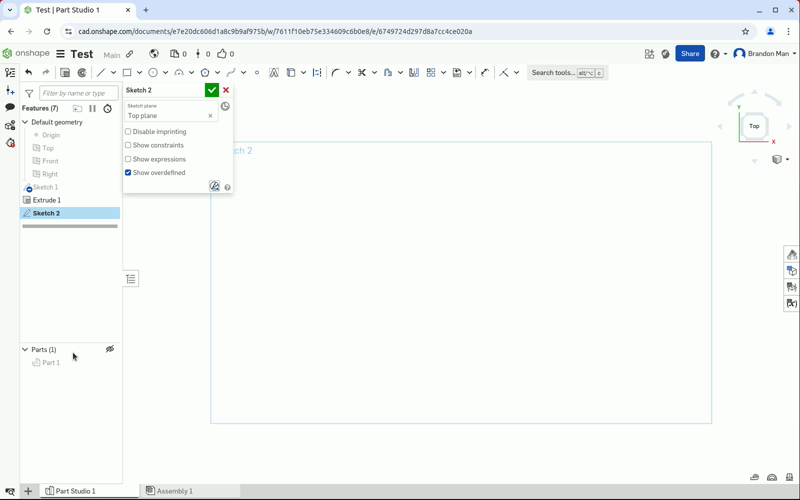
key_down(shift)
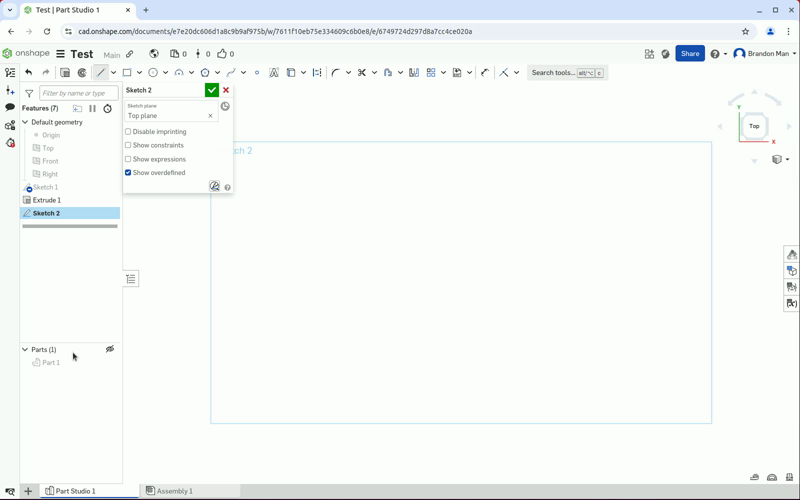
mouse_move(460, 395)
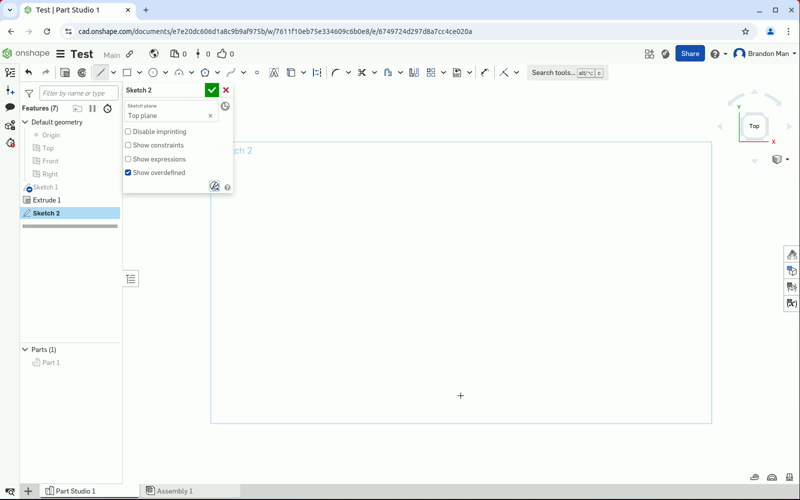
click(460, 395)
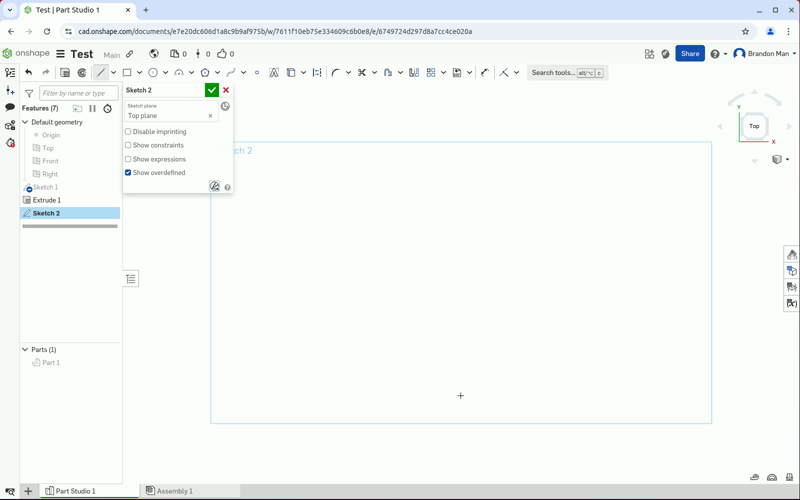
key_up(shift)
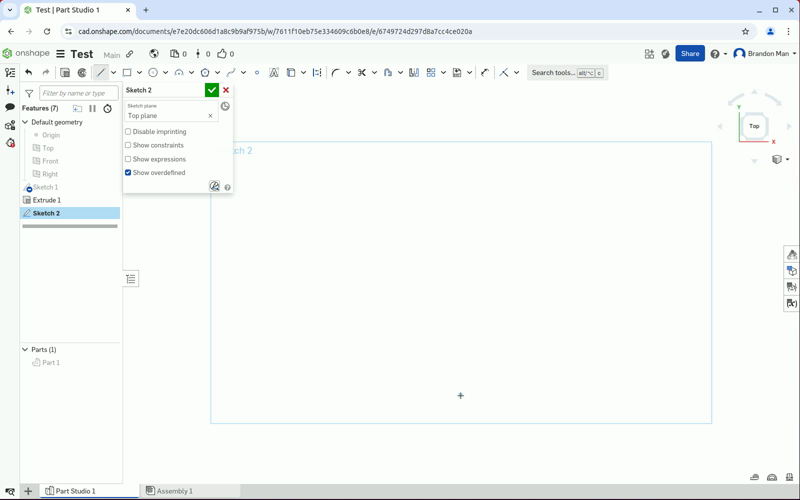
key_down(shift)
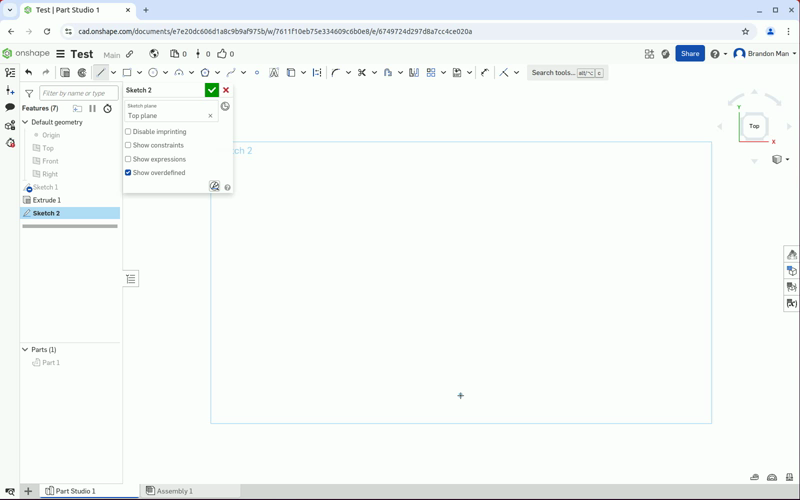
mouse_move(573, 395)
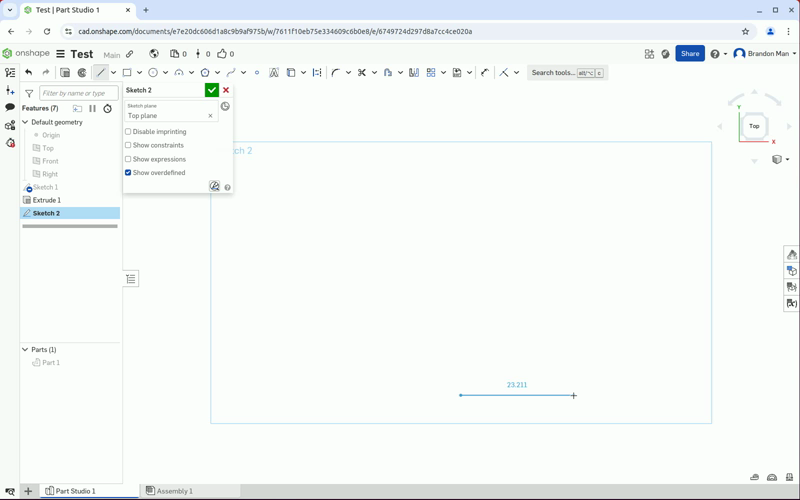
click(573, 395)
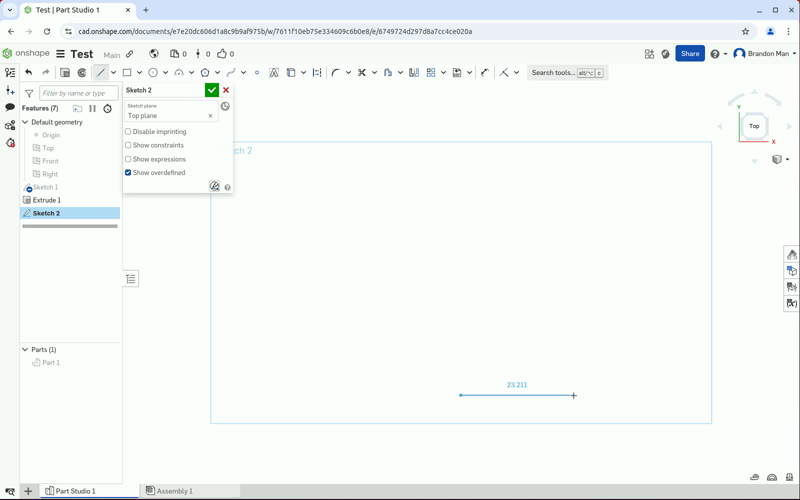
key_up(shift)
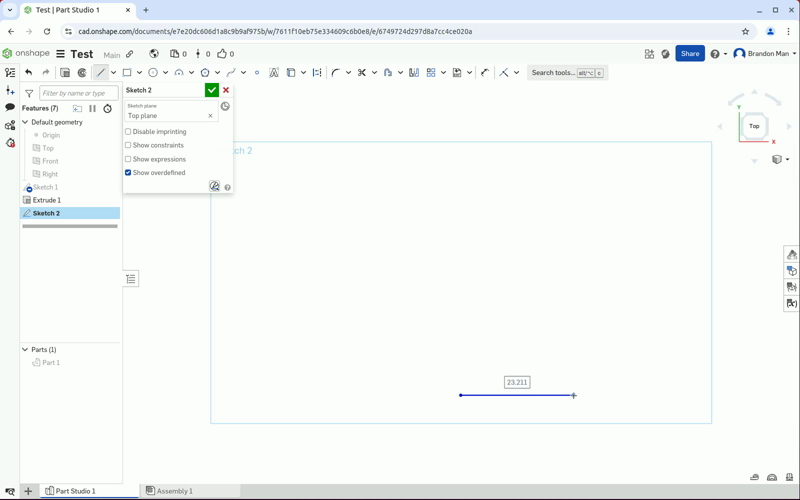
key_down(shift)
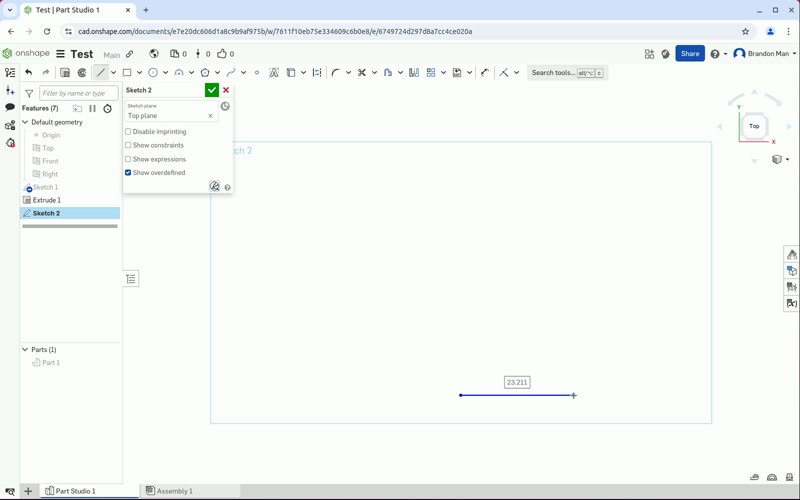
mouse_move(573, 282)
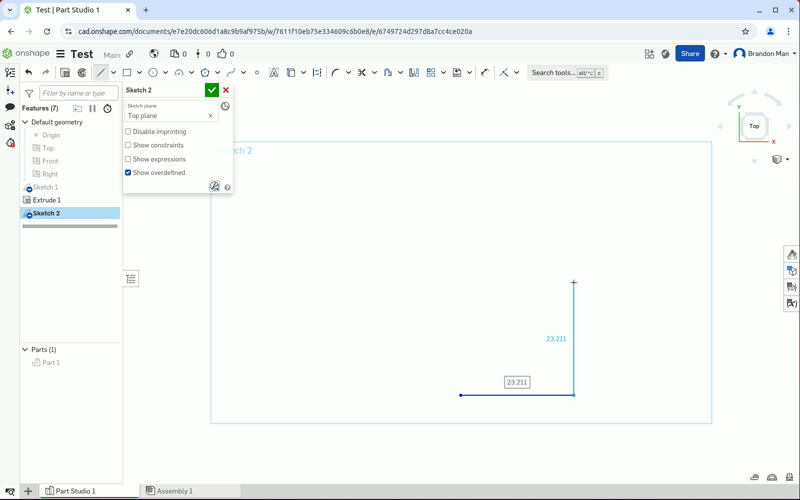
click(573, 282)
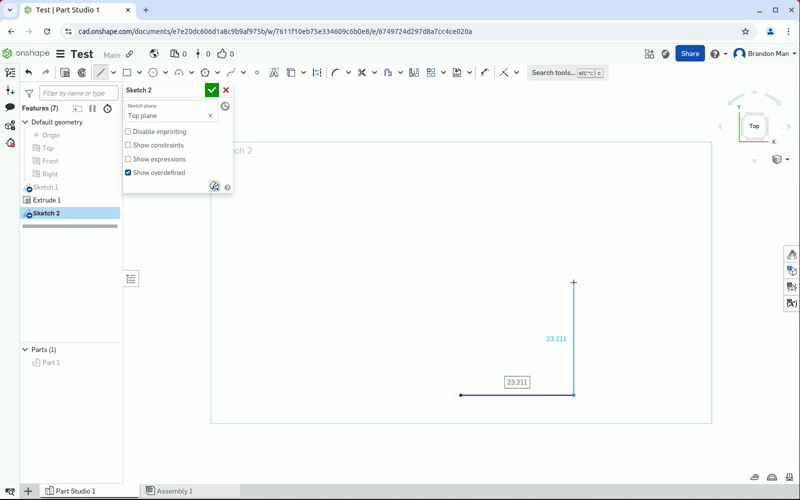
key_up(shift)
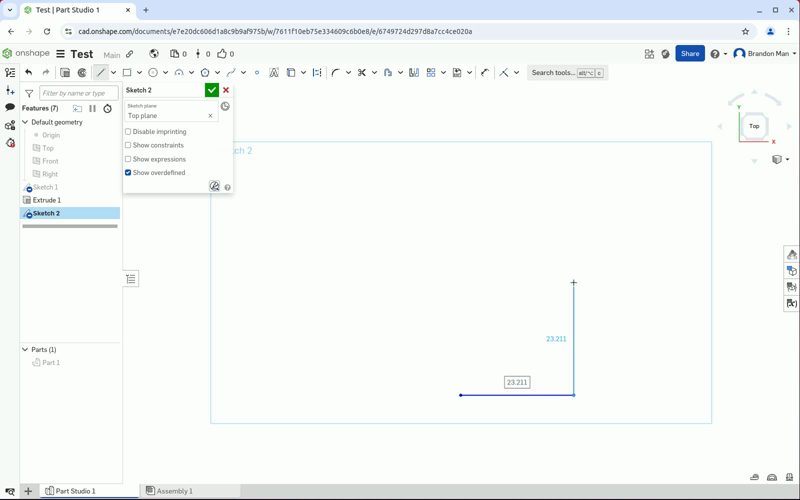
key(esc)
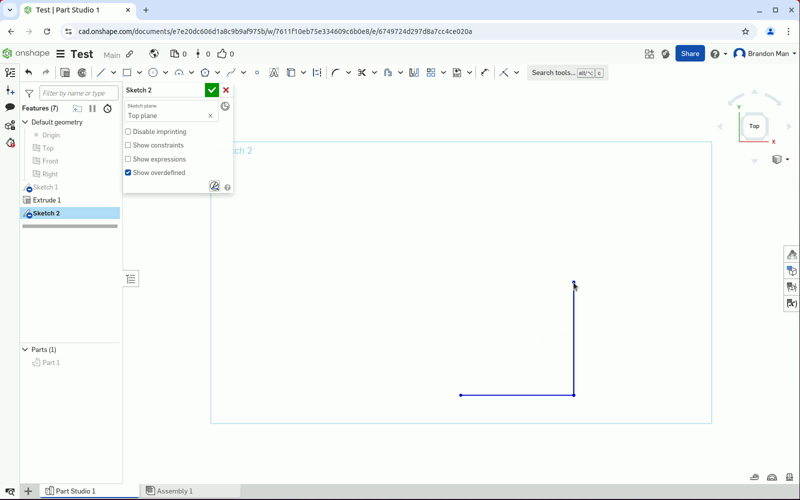
key(a)
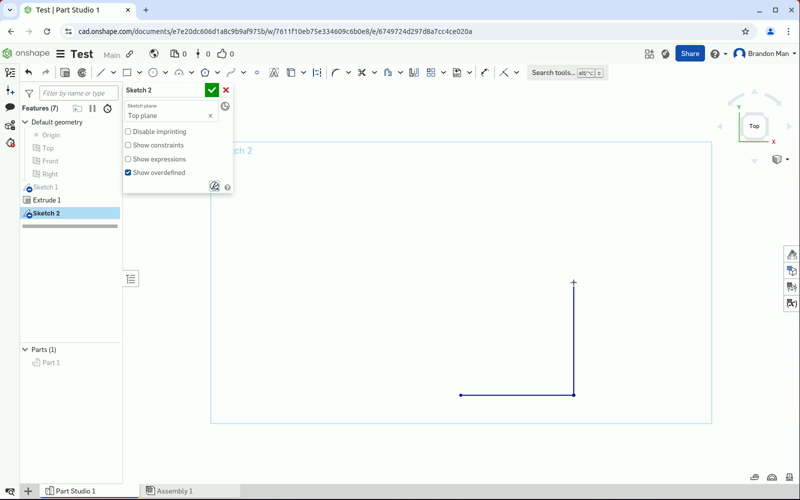
mouse_move(573, 282)
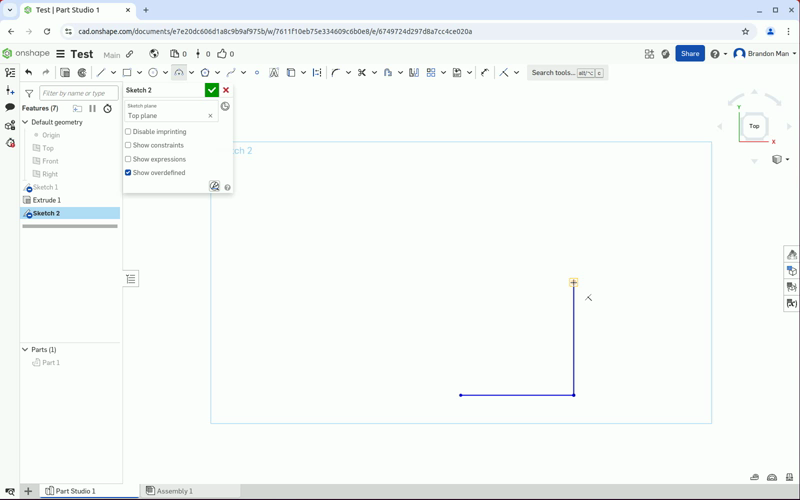
click(573, 282)
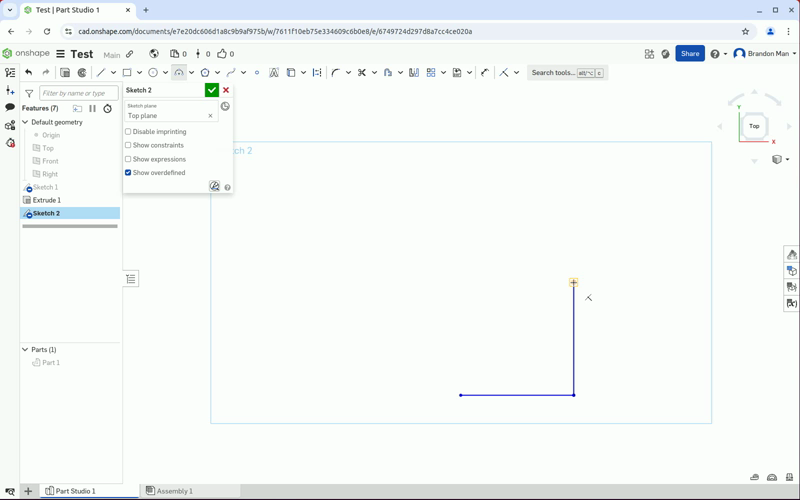
mouse_move(460, 395)
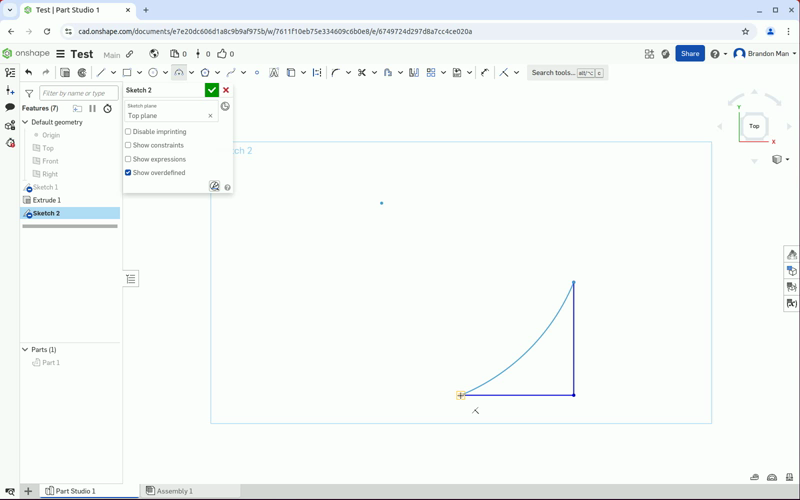
click(460, 395)
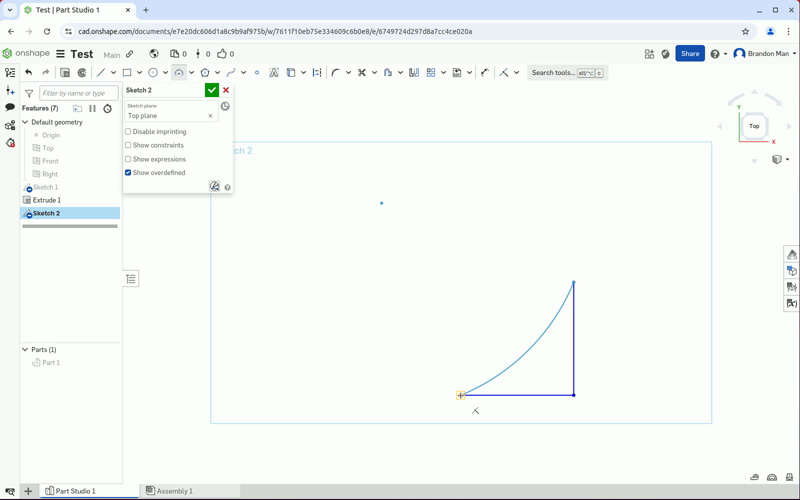
key_down(shift)
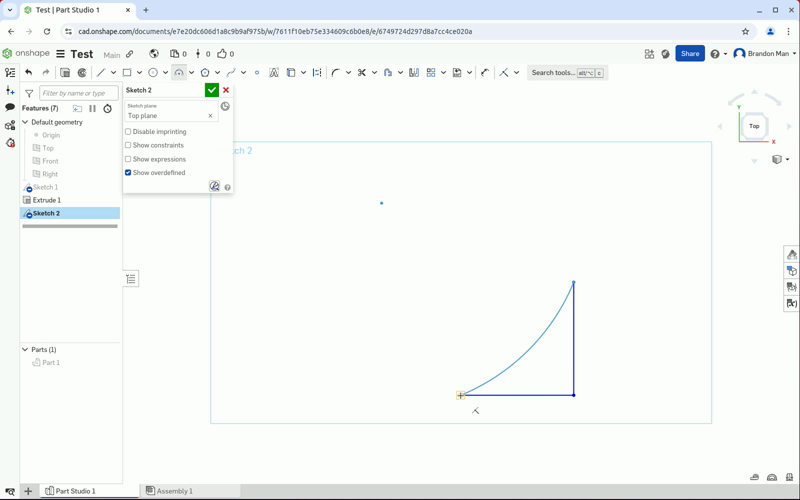
mouse_move(380, 202)
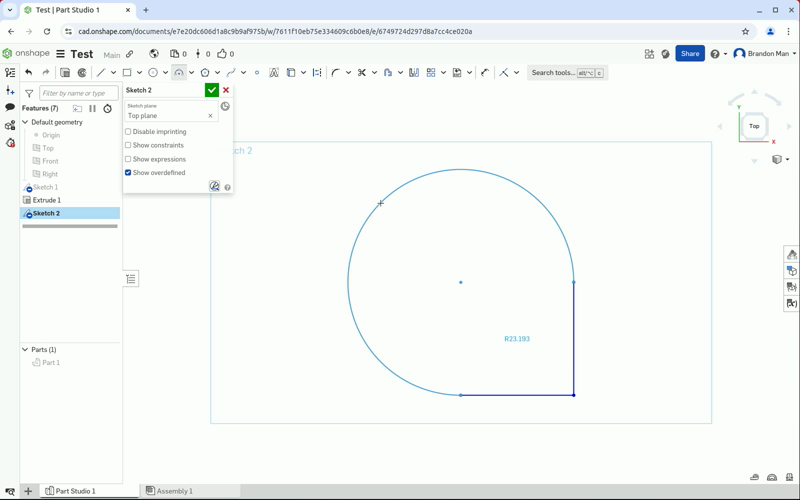
click(380, 202)
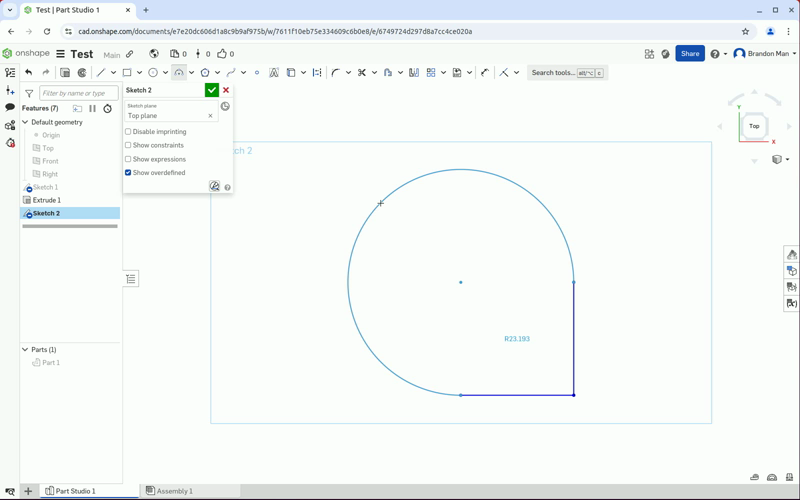
key_up(shift)
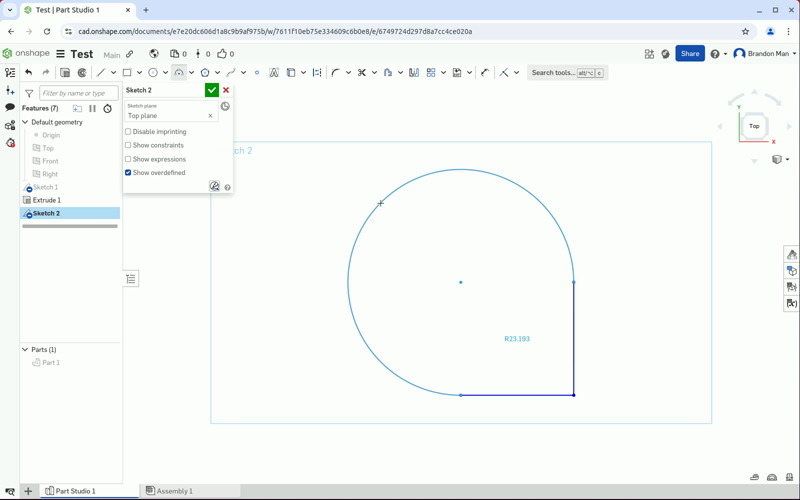
key(esc)
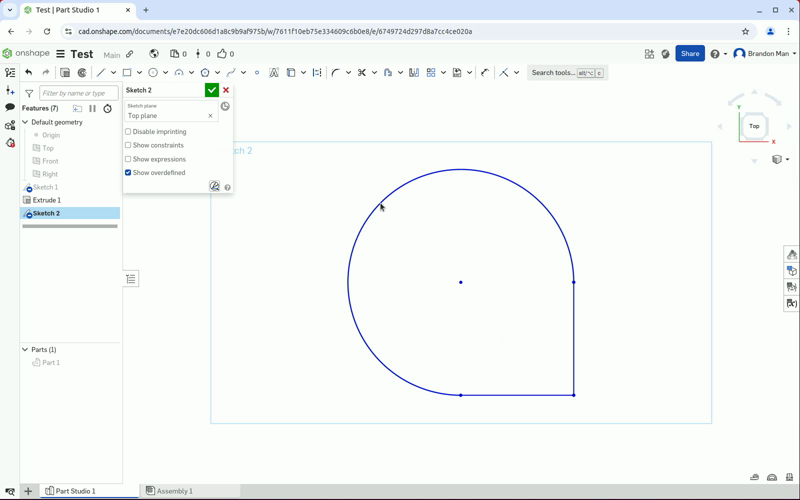
mouse_move(419, 301)
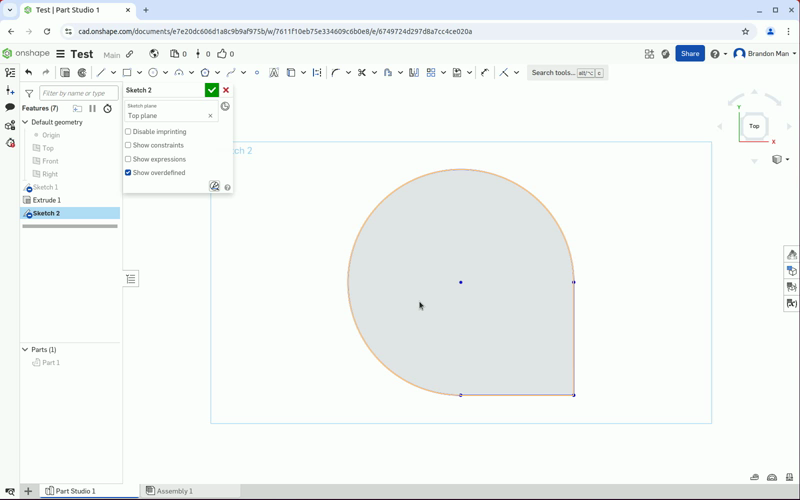
click(419, 301)
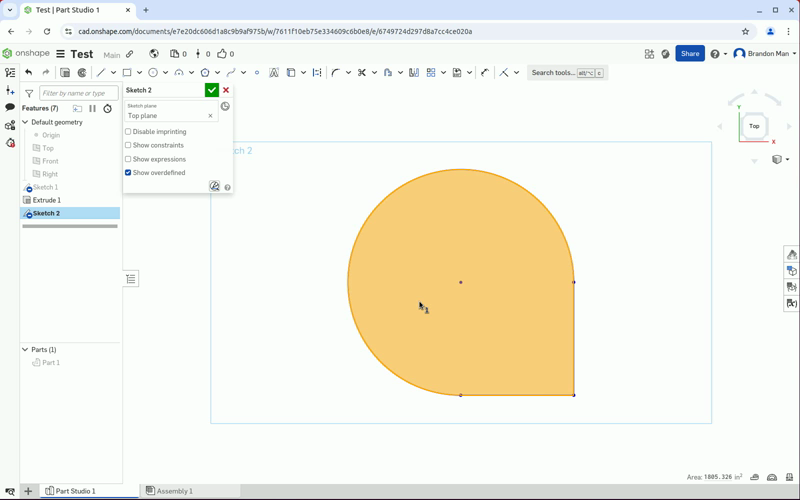
mouse_move(73, 352)
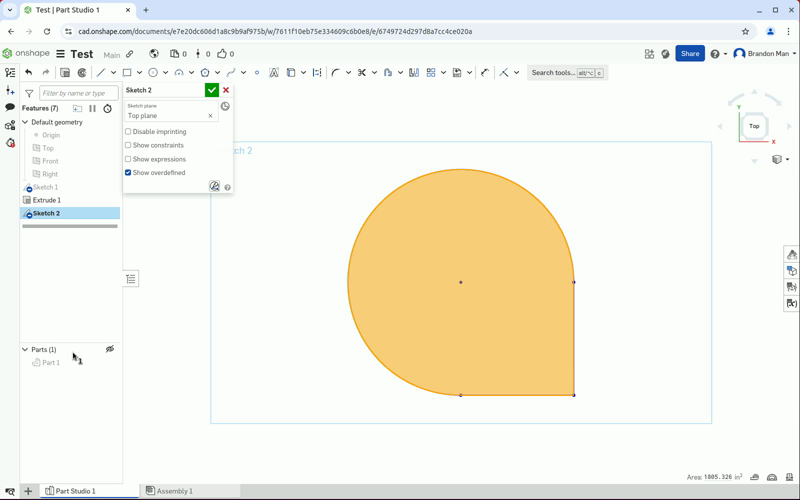
key(shift+y)
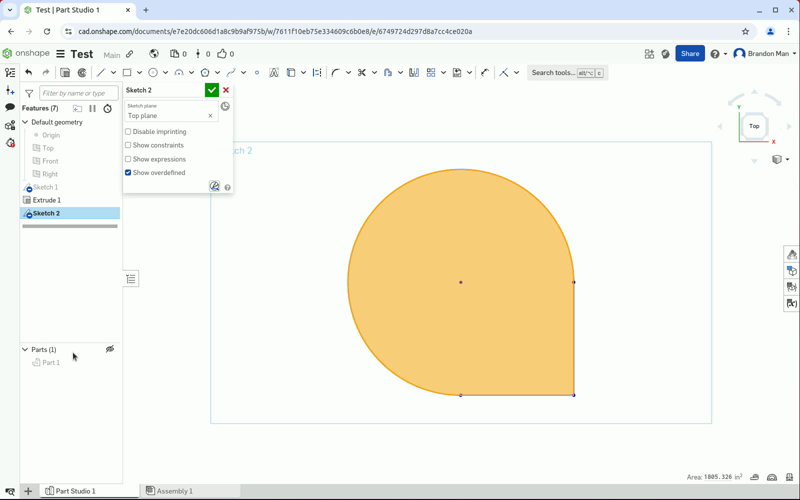
key(shift+e)
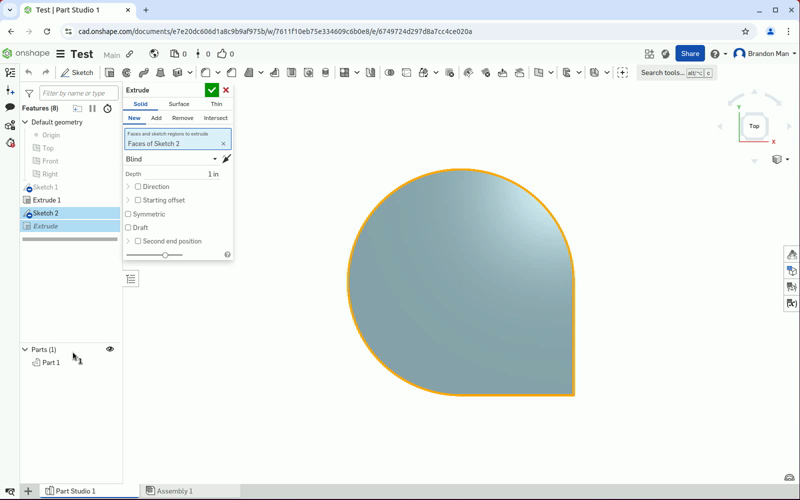
mouse_move(143, 106)
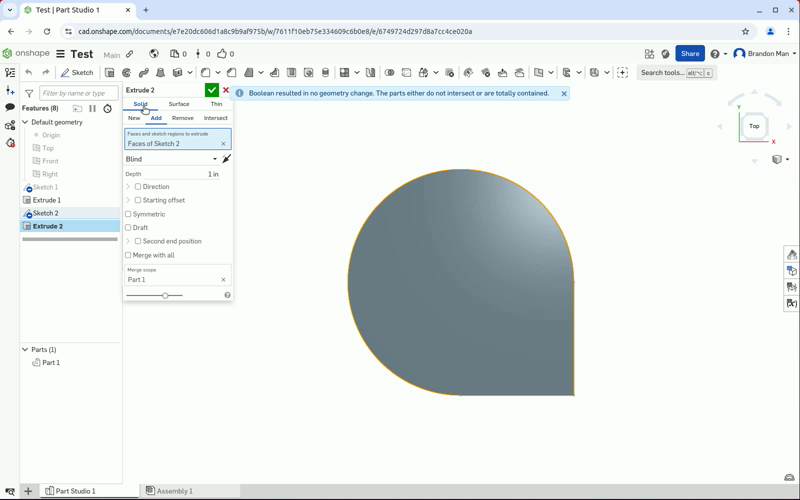
click(143, 106)
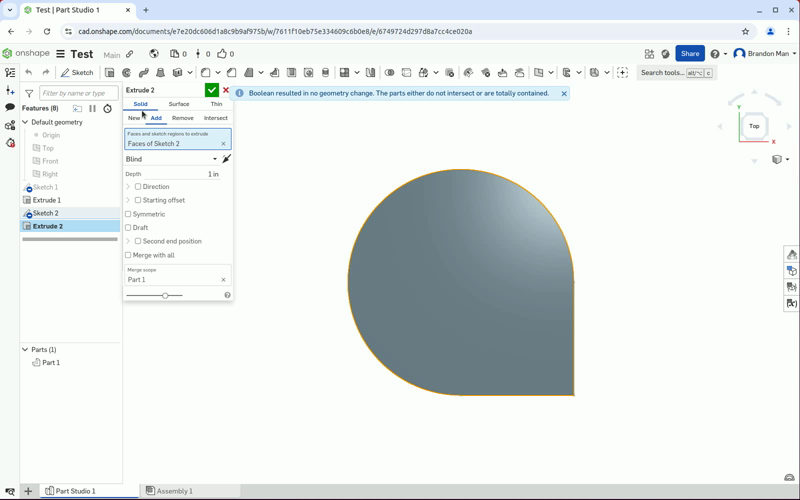
mouse_move(137, 120)
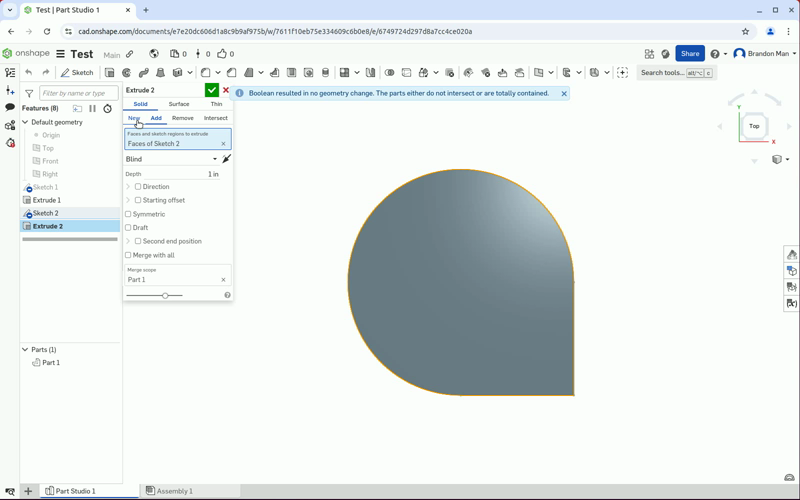
click(137, 120)
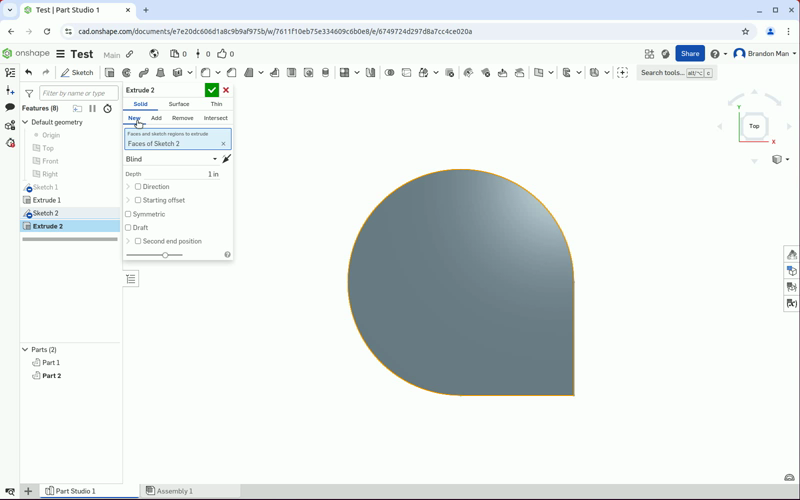
key(tab, 4)
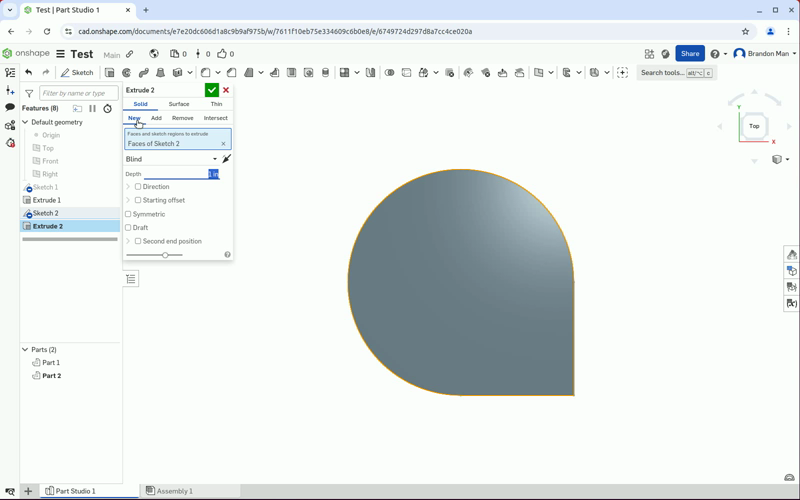
text(1.204)
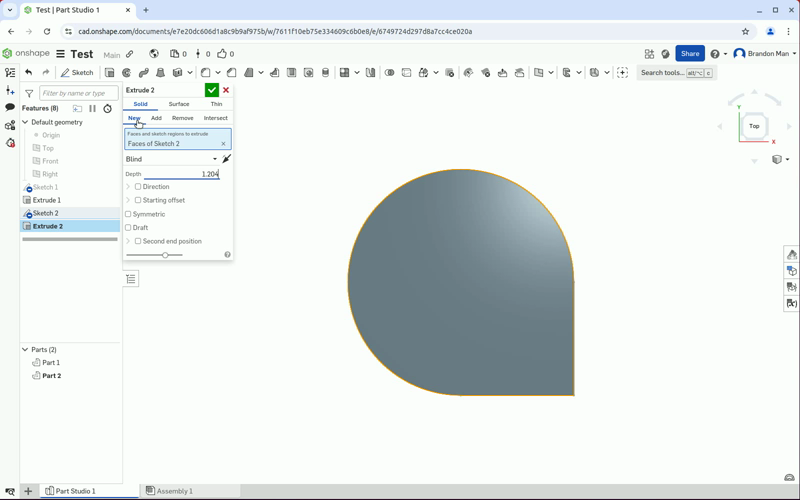
key(enter)
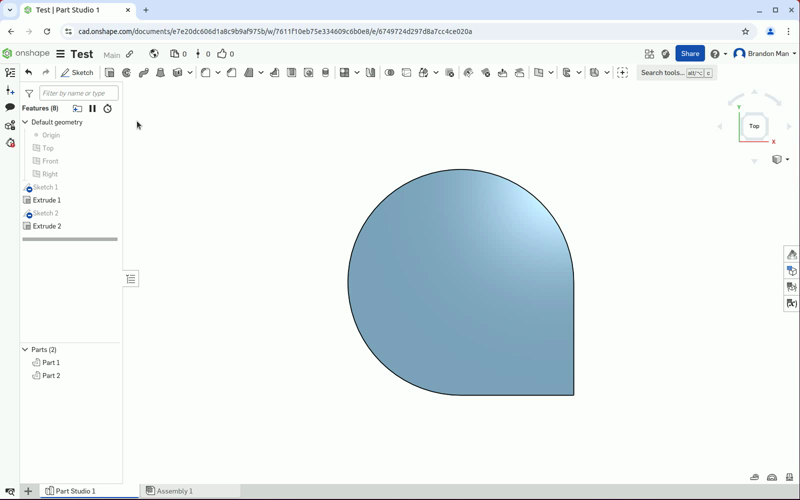
key(shift+h)
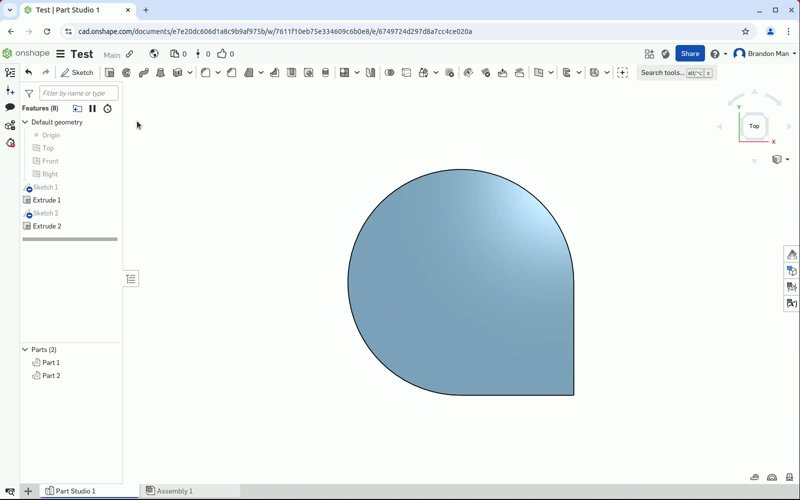
key(shift+h)
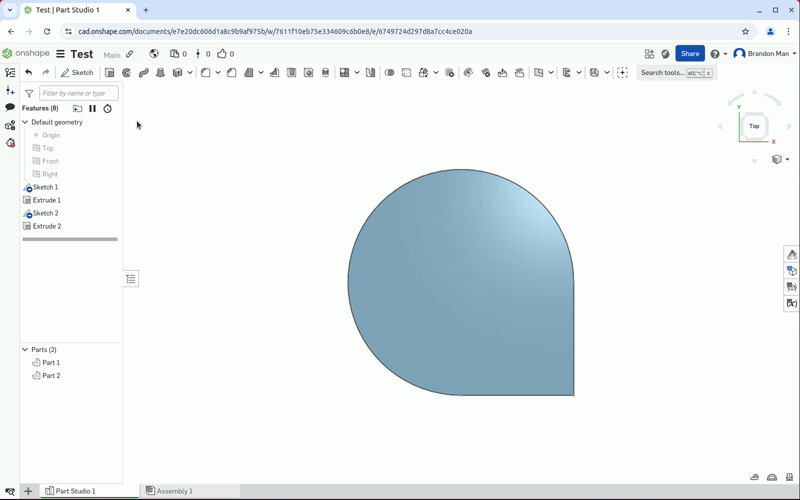
key(shift+7)
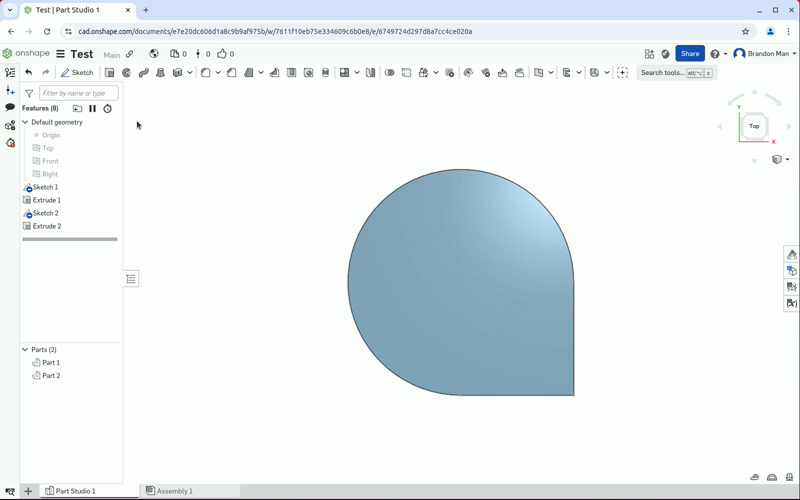
key(up, 3)
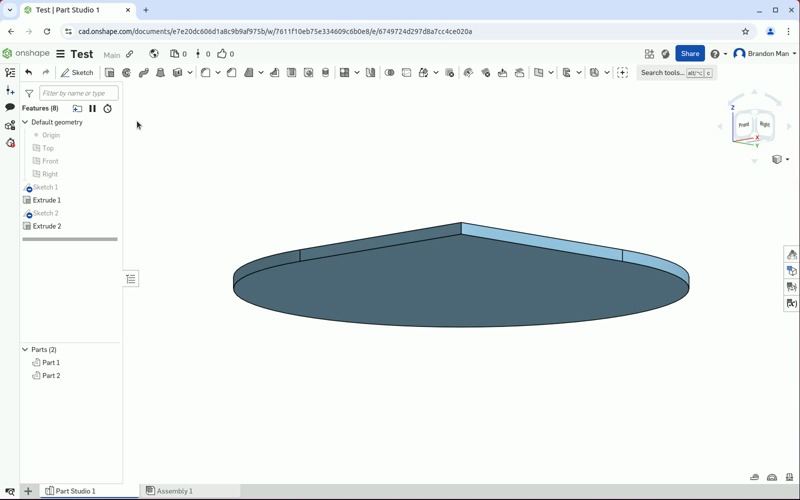
key(left, 3)
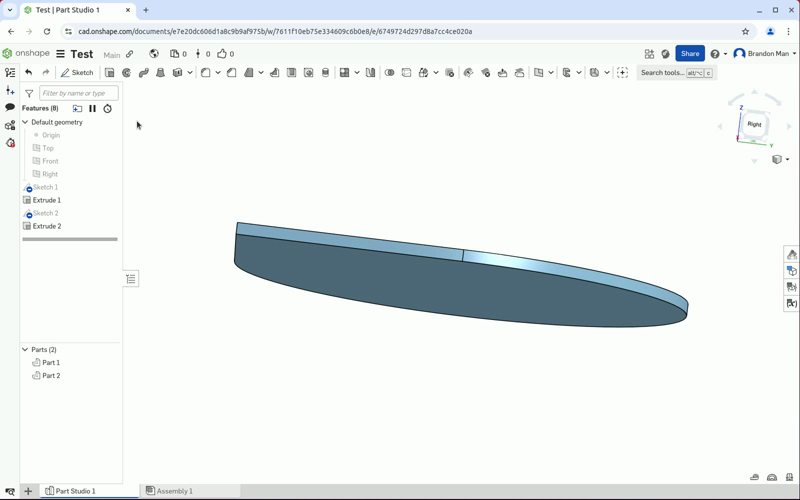
key(right, 3)
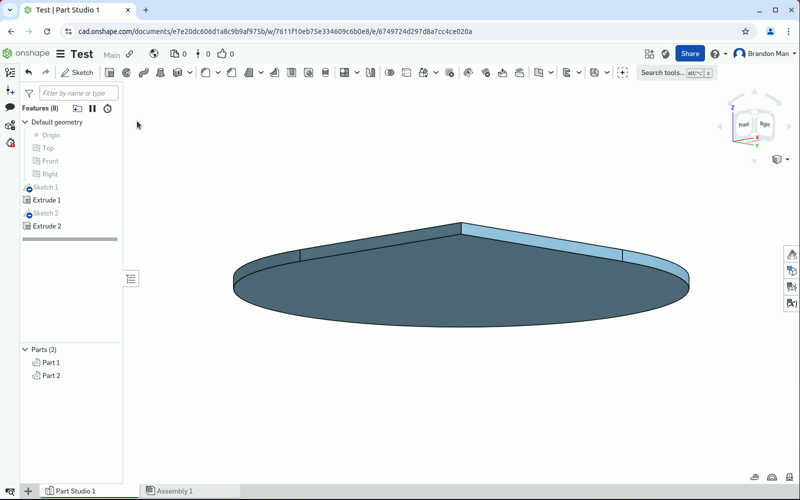
key(down, 3)
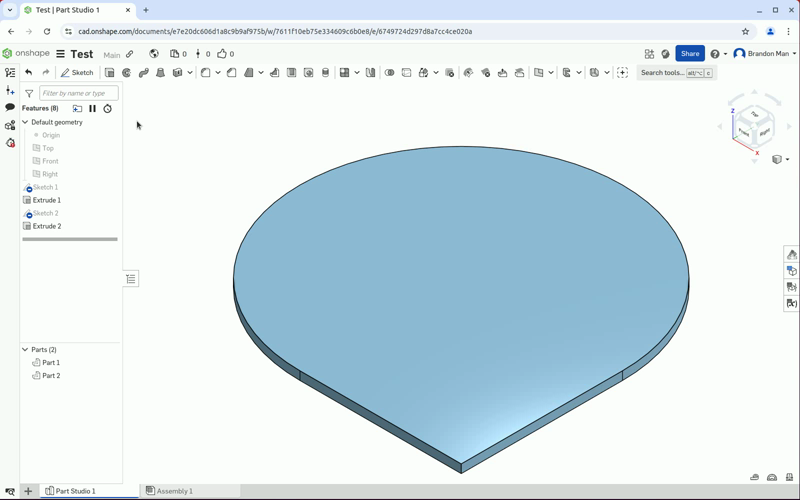
mouse_move(73, 189)
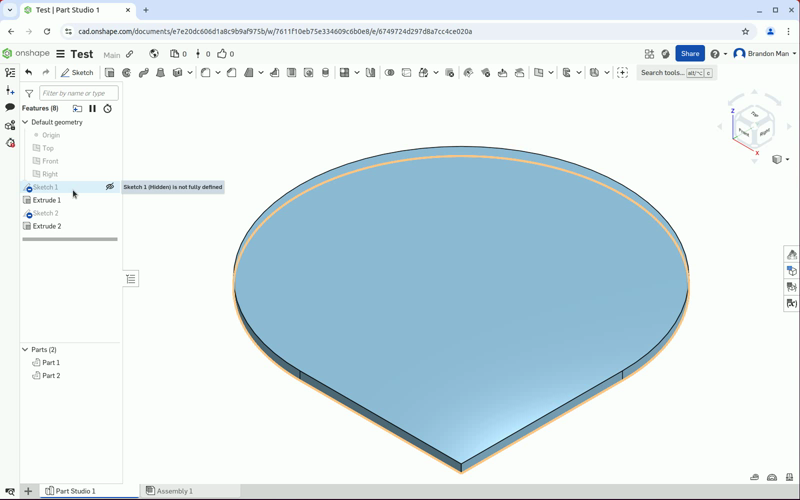
click(73, 189)